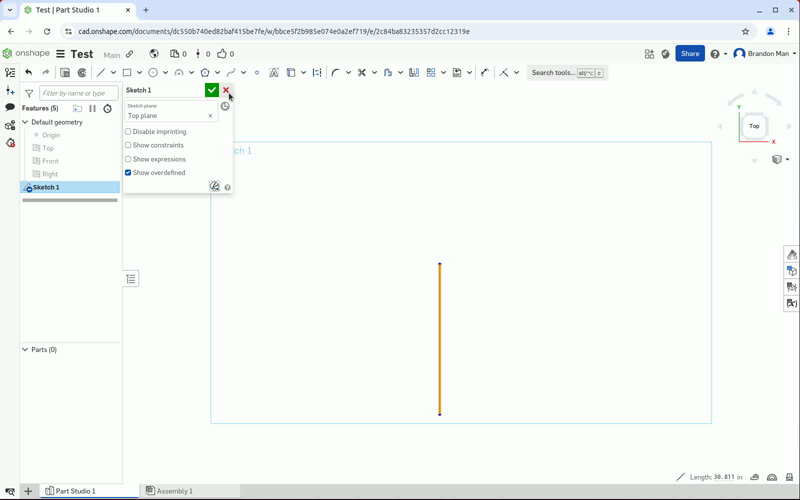
key(shift+h)
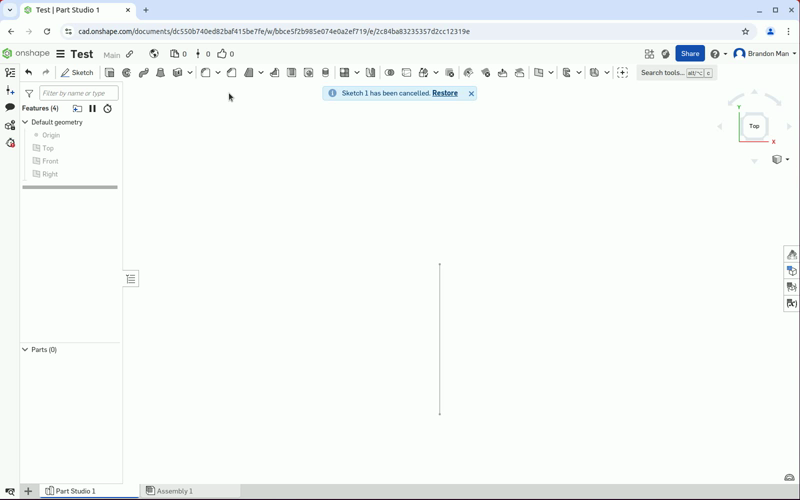
mouse_move(73, 352)
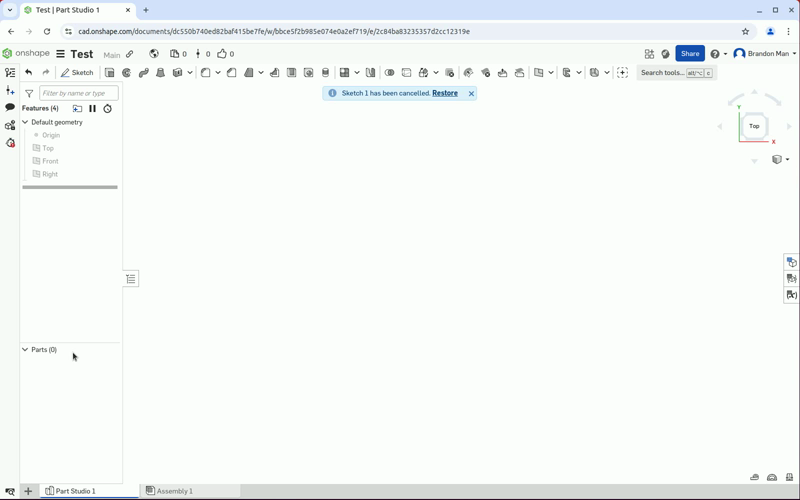
key(y)
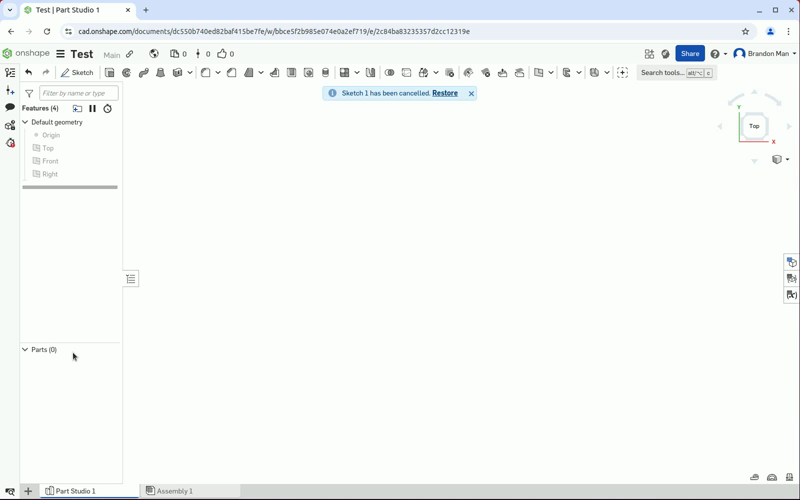
key(shift+p)
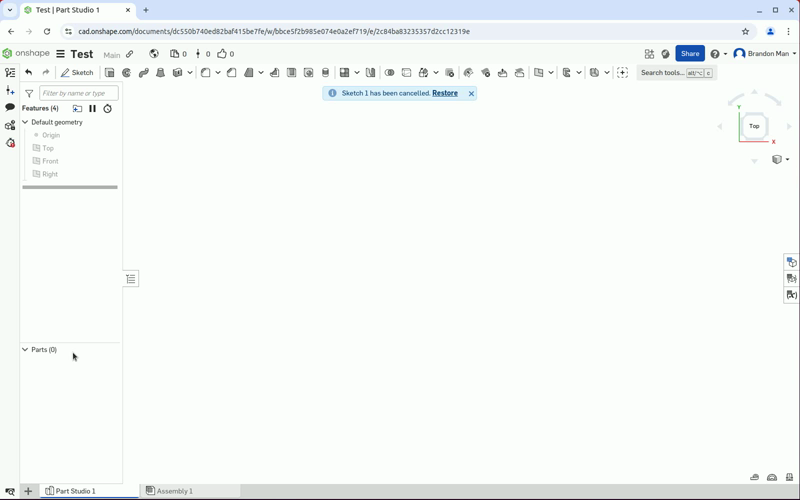
key(space)
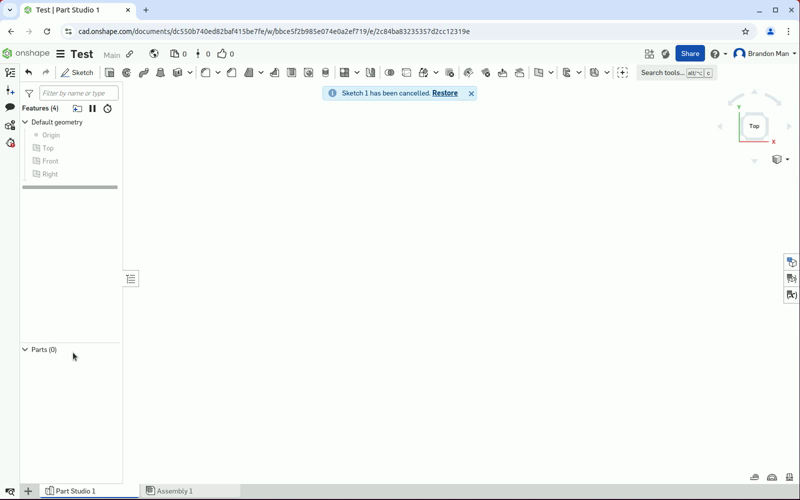
key_down(shift)
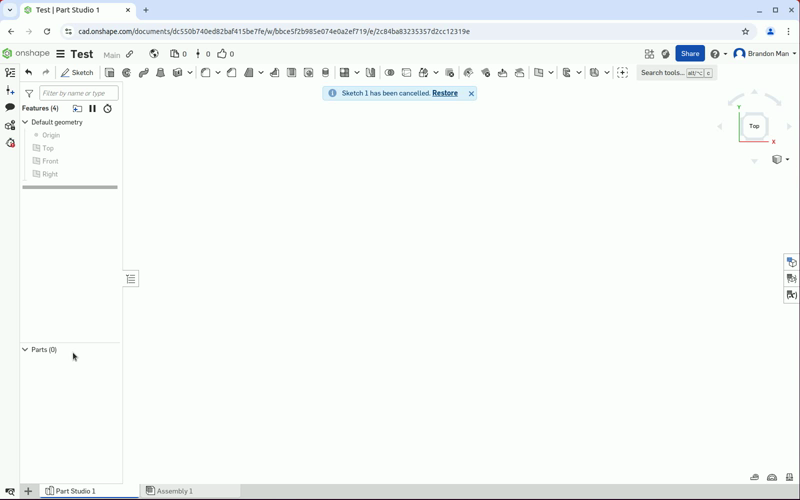
key(up)
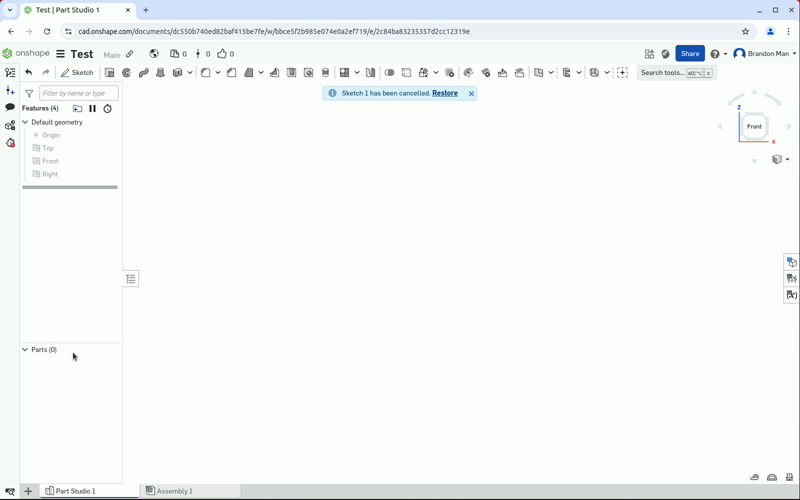
key_up(shift)
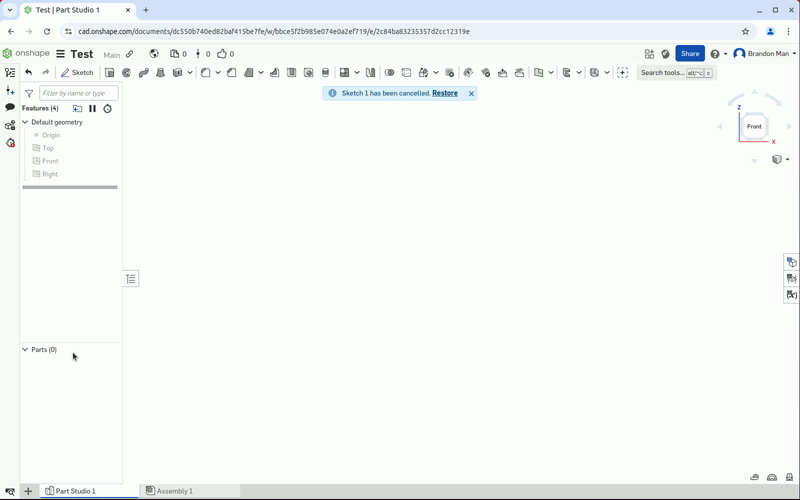
mouse_move(73, 352)
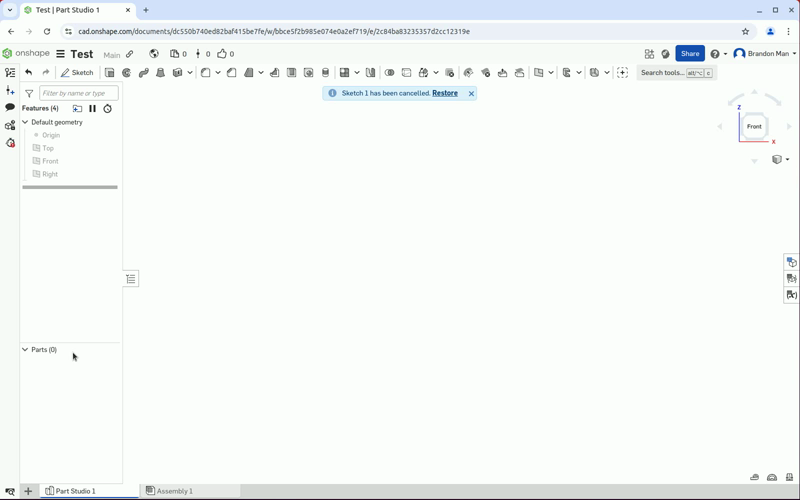
key(shift+y)
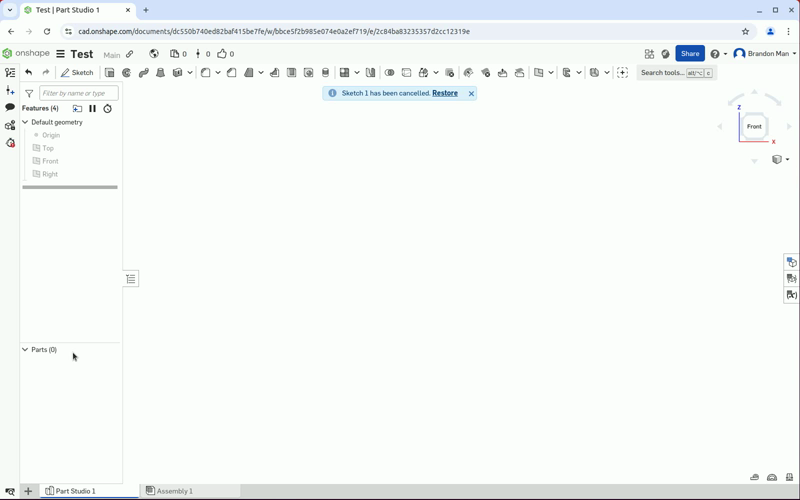
key(shift+s)
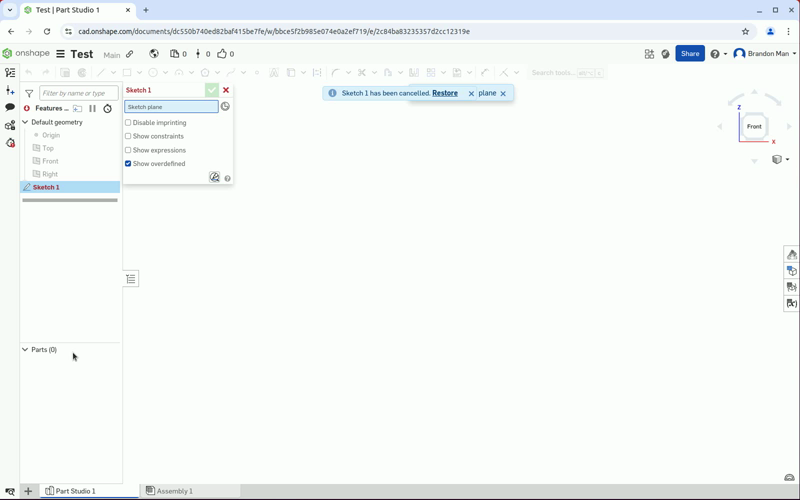
mouse_move(73, 163)
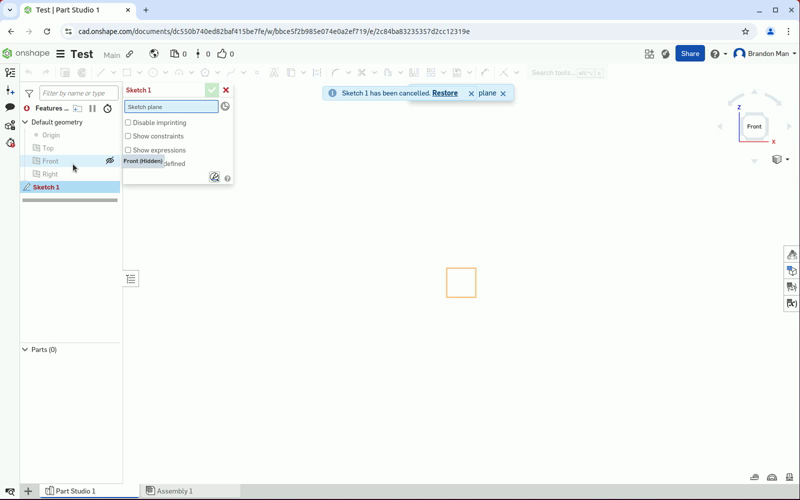
click(73, 163)
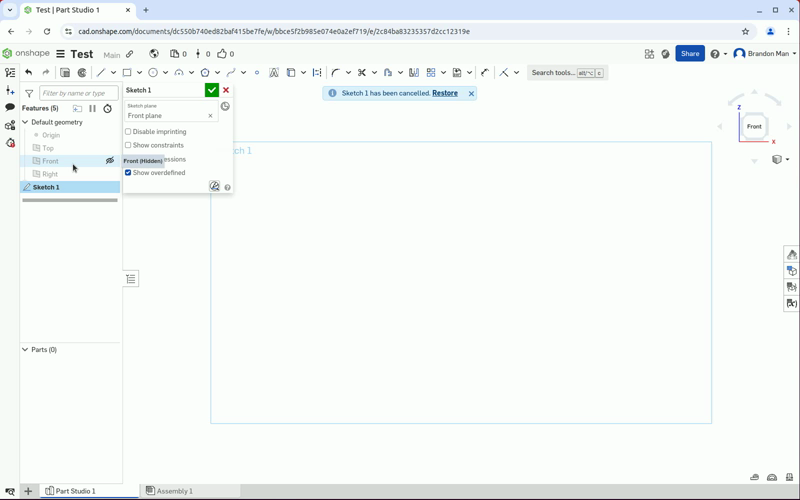
mouse_move(73, 352)
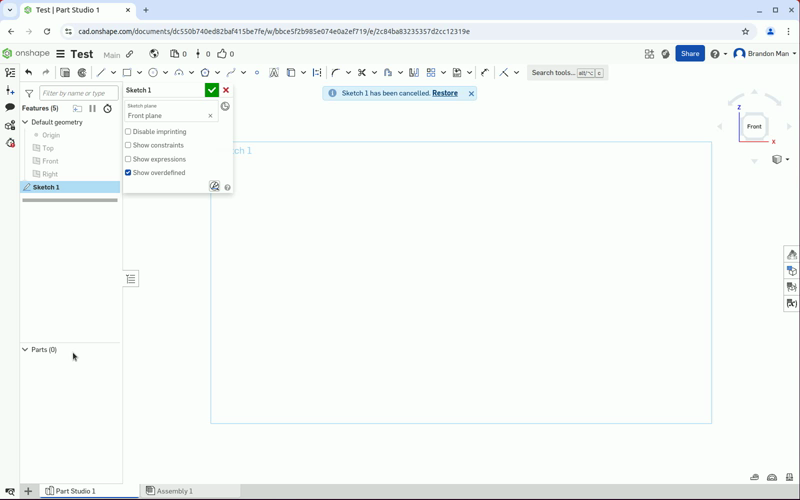
key(y)
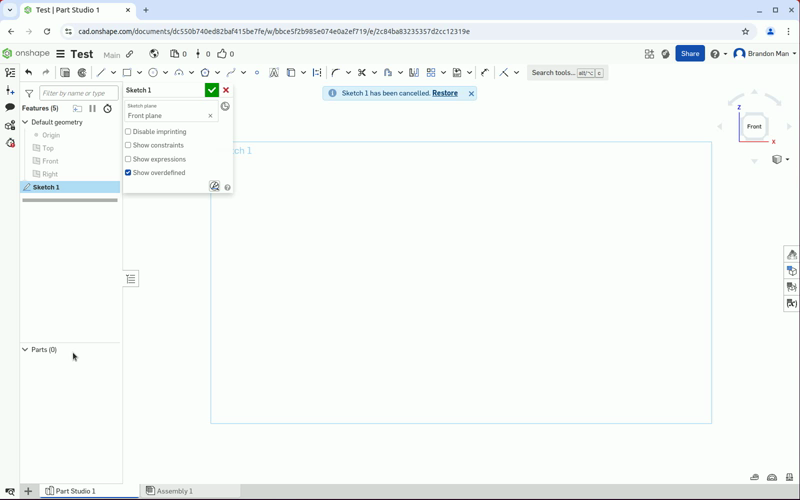
key(c)
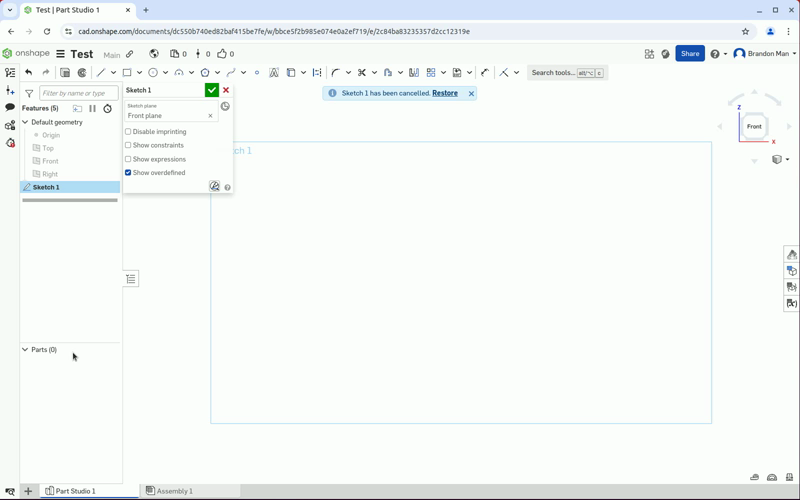
key_down(shift)
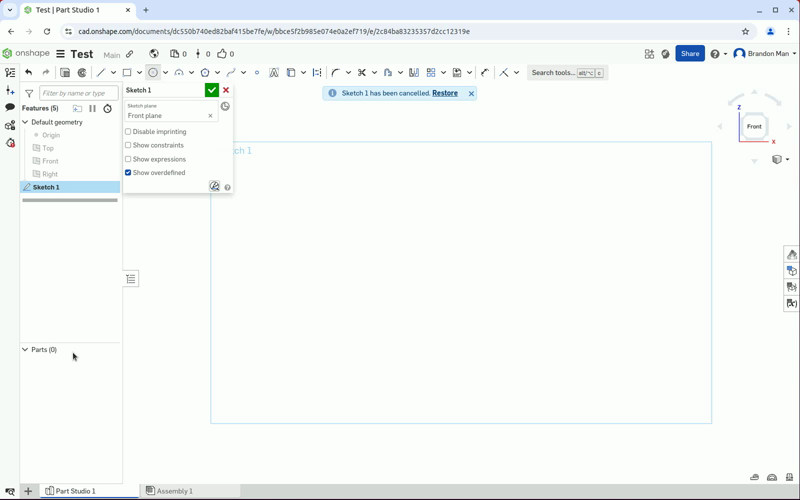
mouse_move(461, 282)
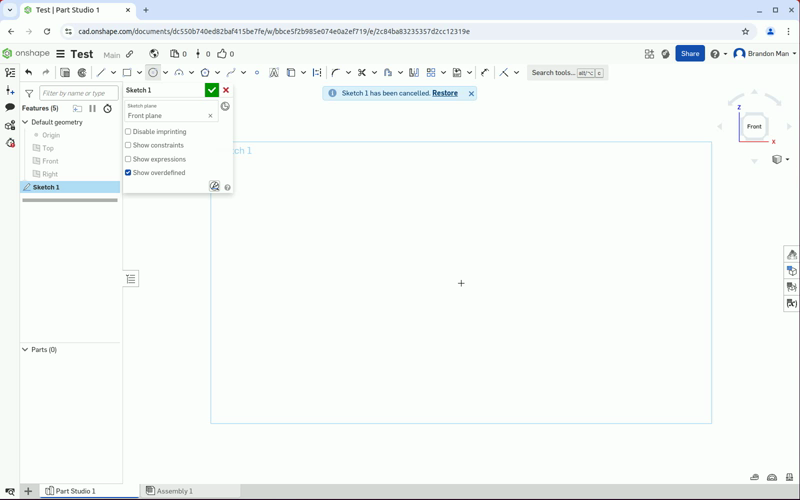
click(461, 282)
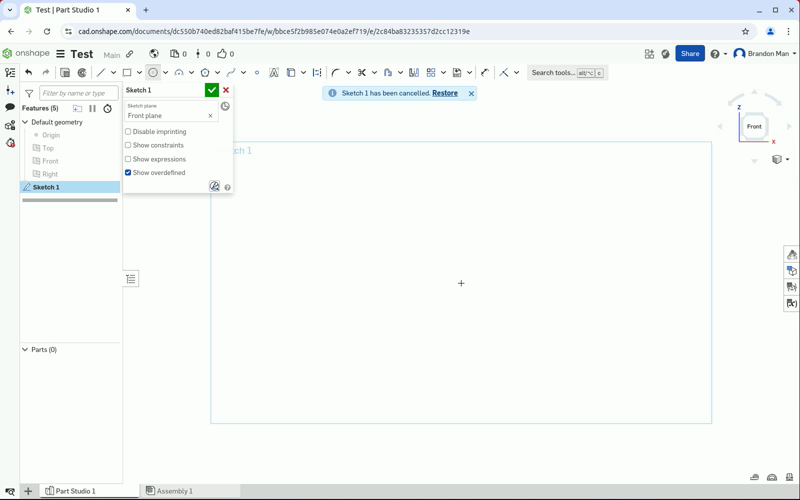
key_up(shift)
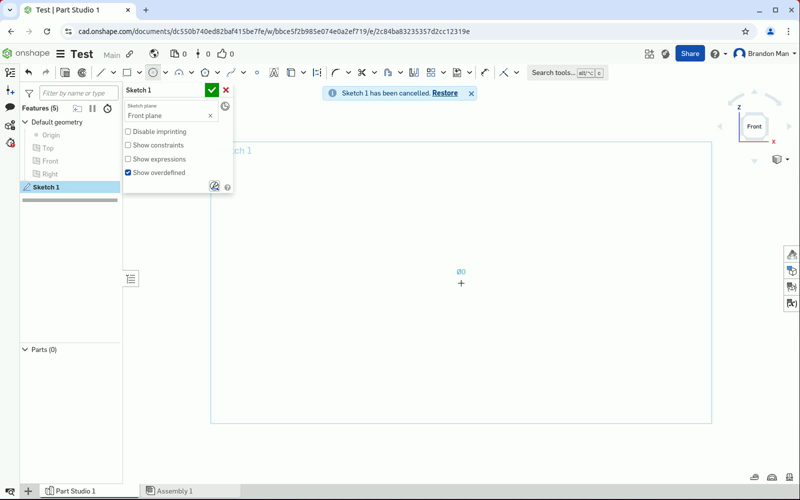
mouse_move(468, 282)
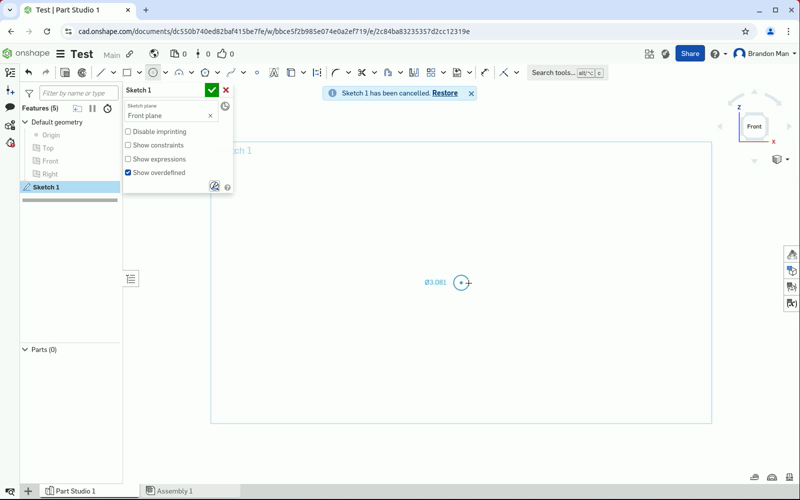
click(468, 282)
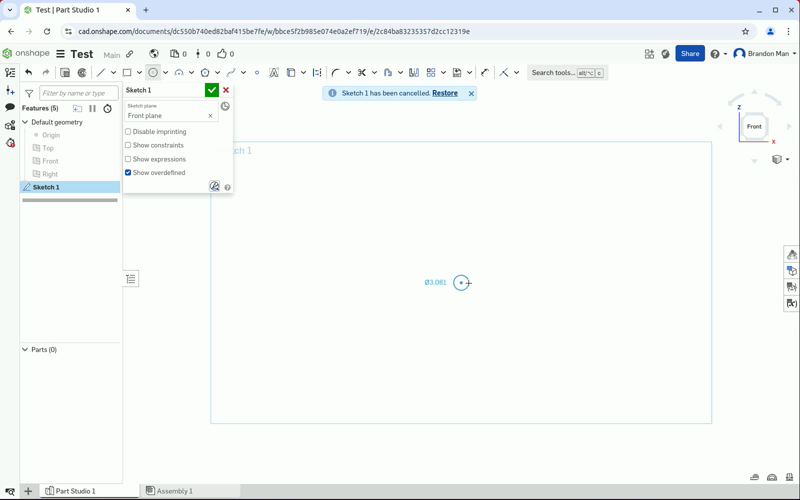
key(esc)
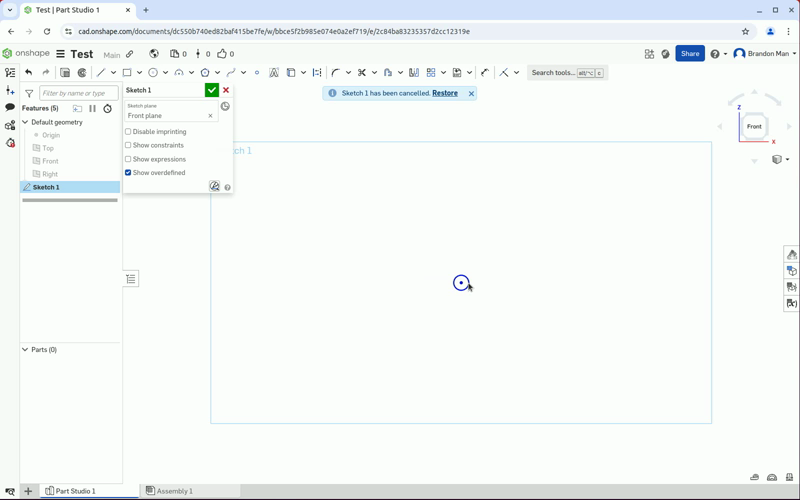
key(c)
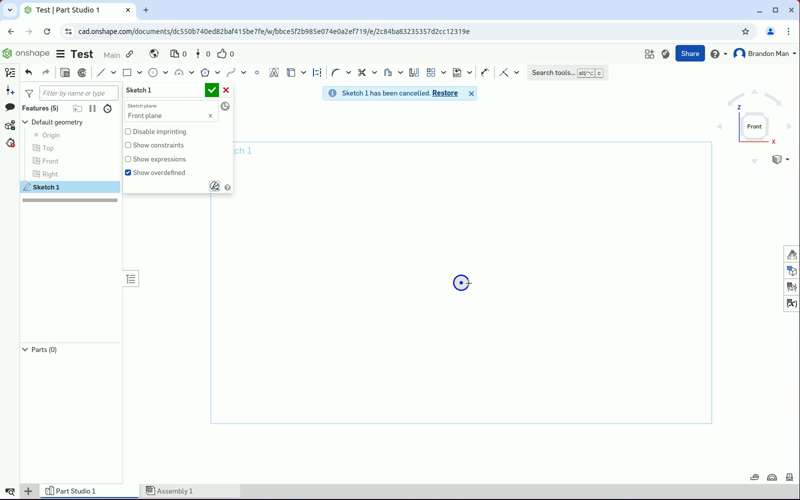
key_down(shift)
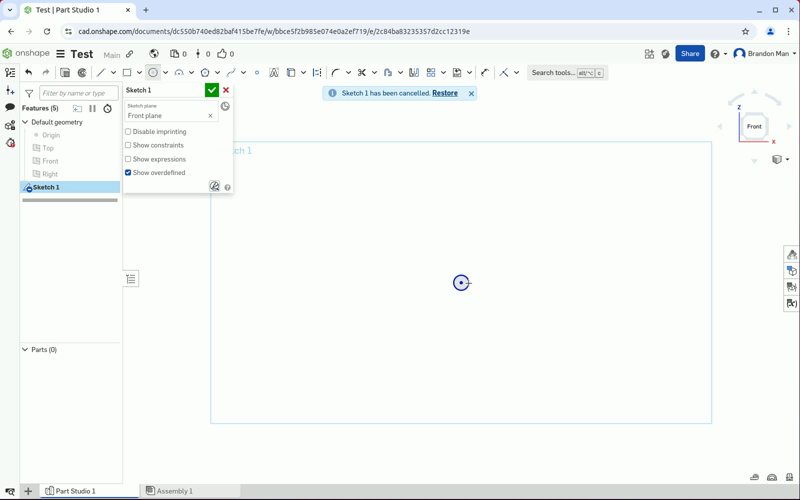
mouse_move(461, 282)
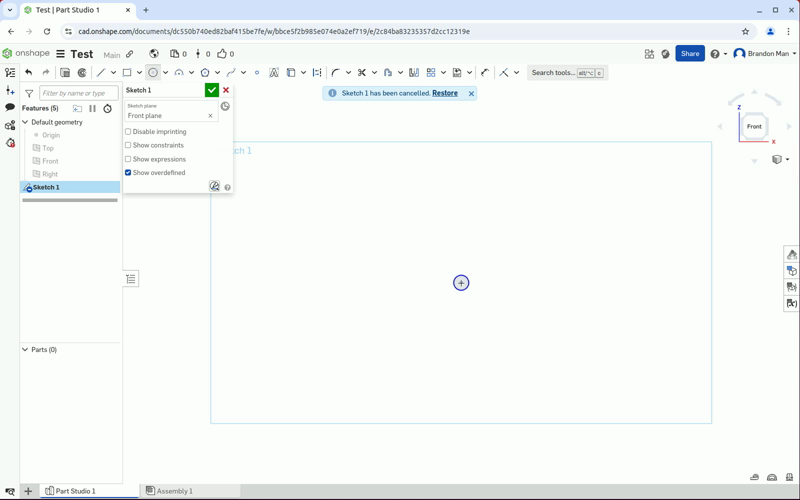
click(461, 282)
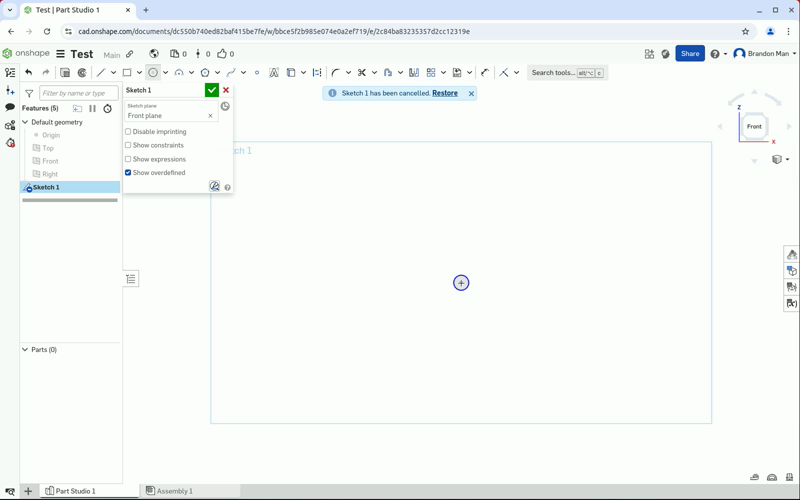
key_up(shift)
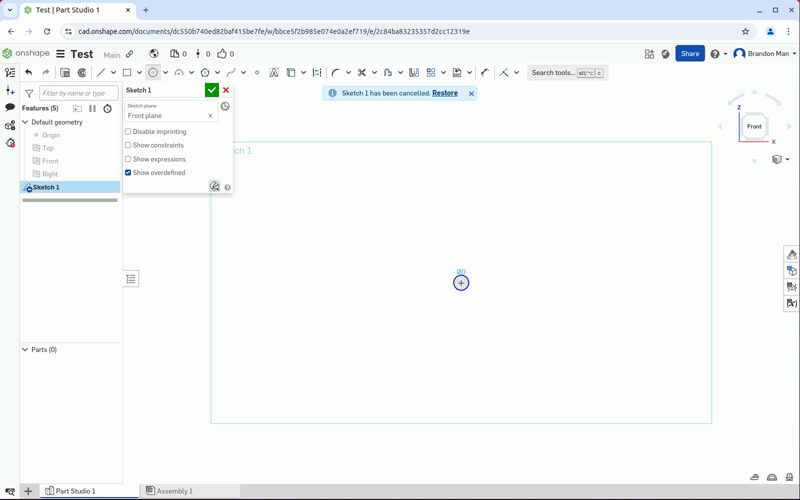
mouse_move(465, 282)
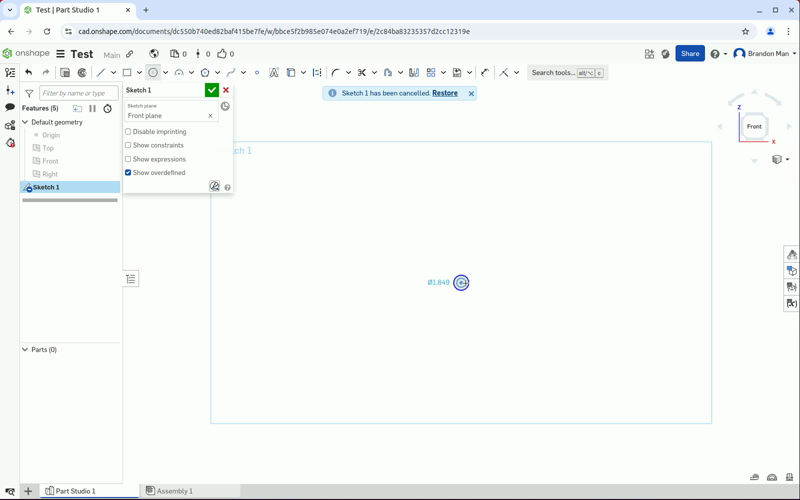
scroll(6)
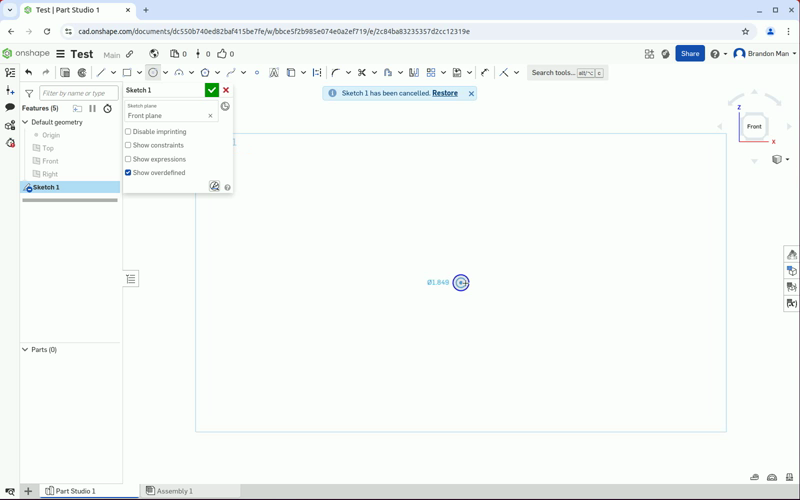
scroll(6)
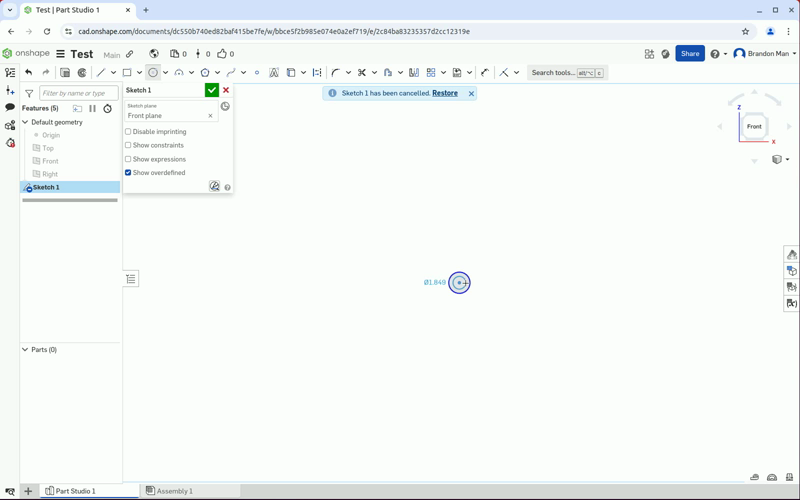
scroll(6)
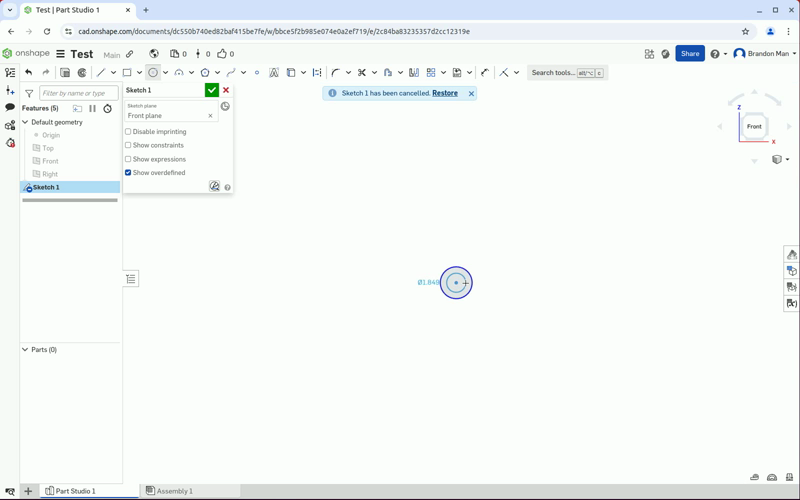
scroll(6)
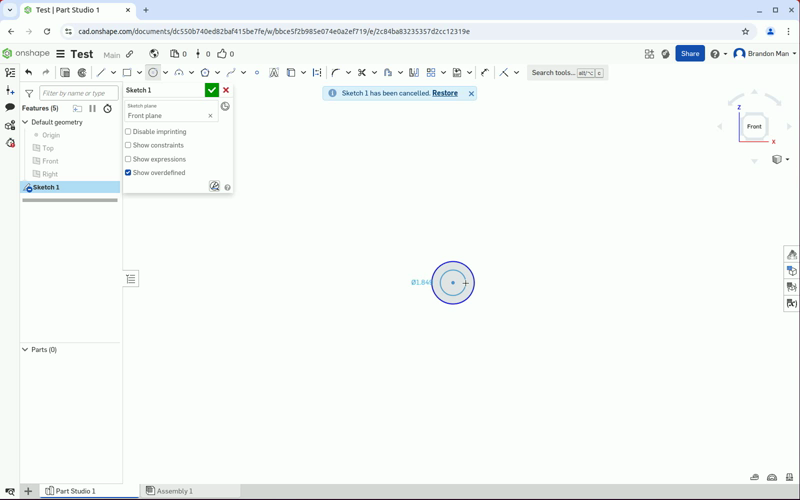
scroll(6)
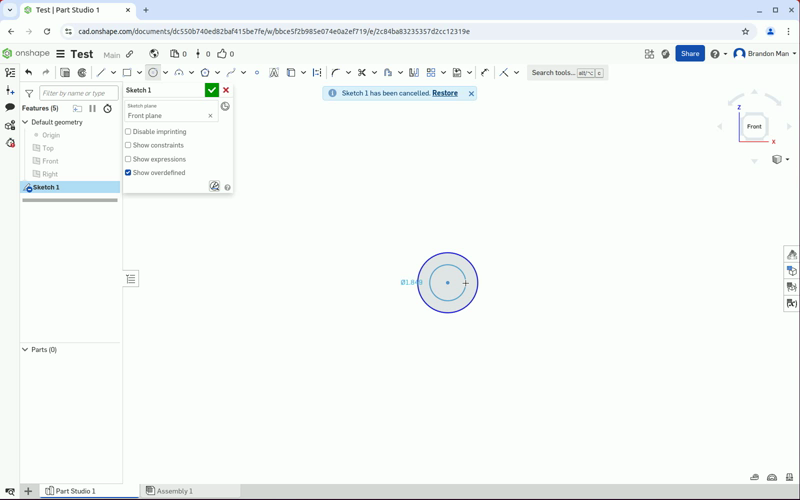
scroll(6)
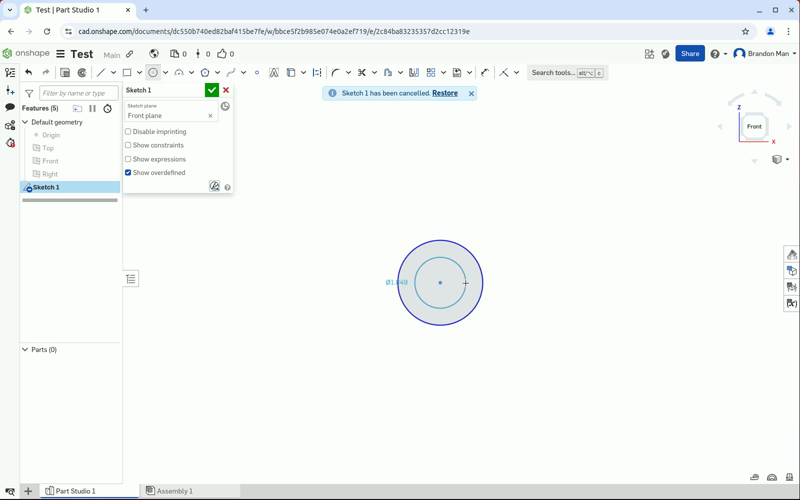
scroll(6)
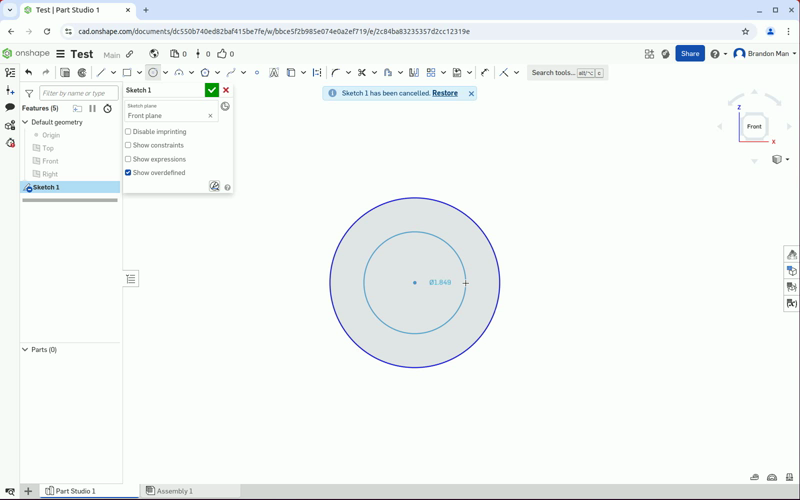
click(465, 282)
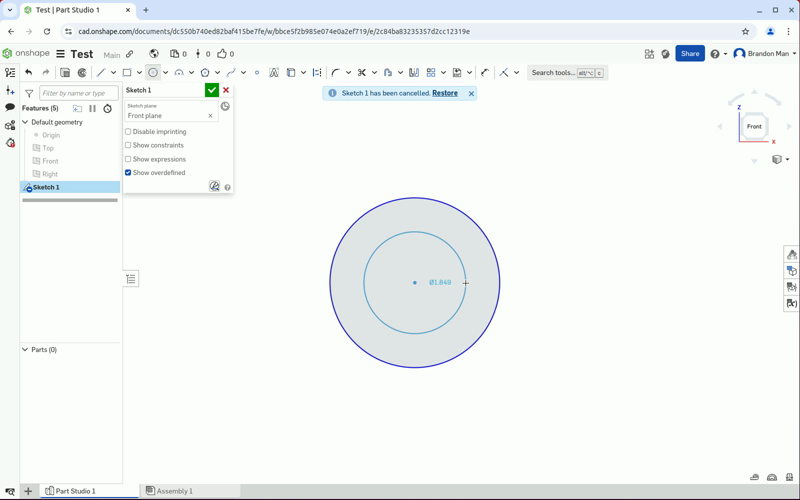
scroll(-6)
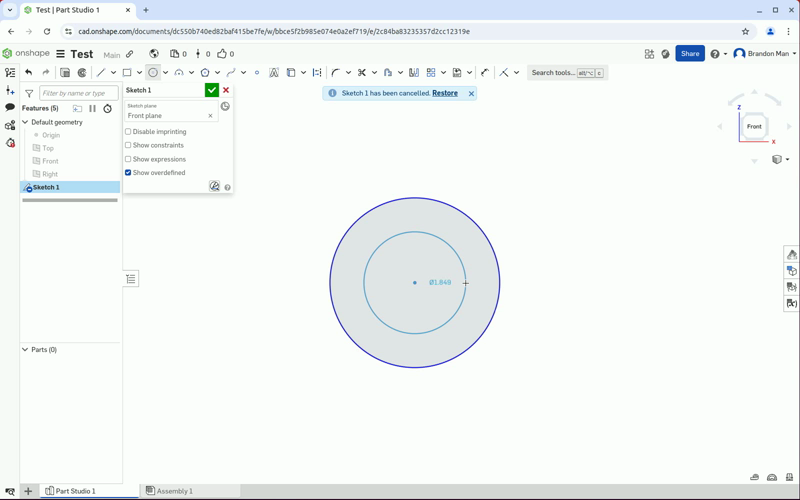
scroll(-6)
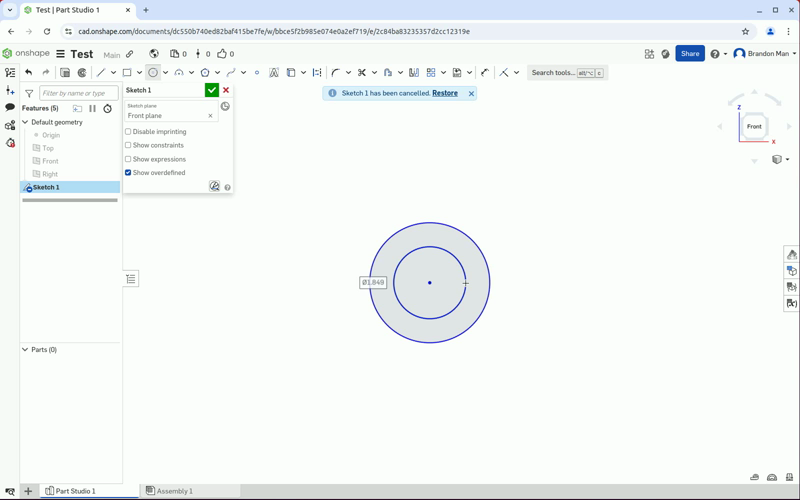
scroll(-6)
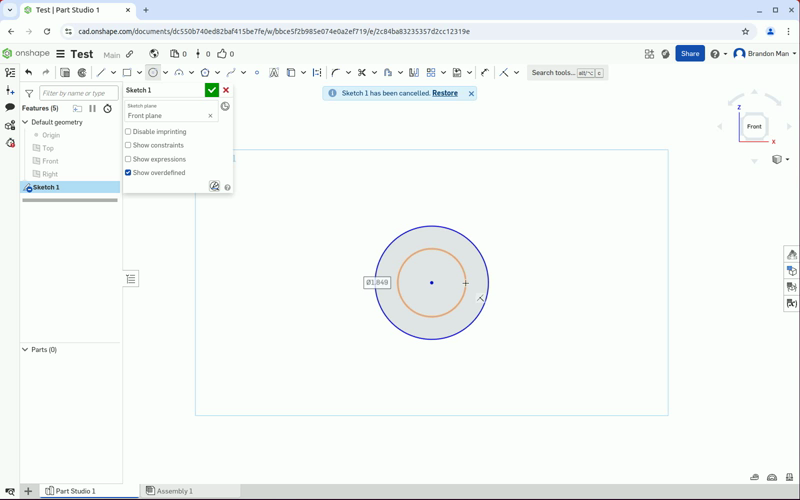
scroll(-6)
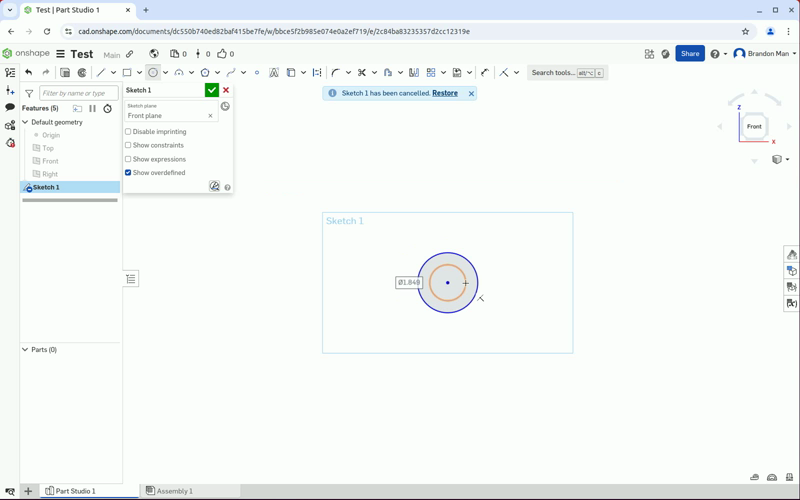
scroll(-6)
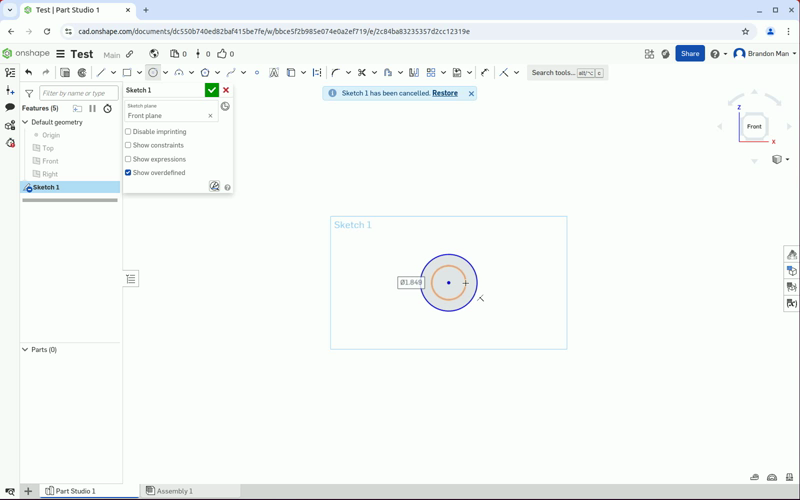
scroll(-6)
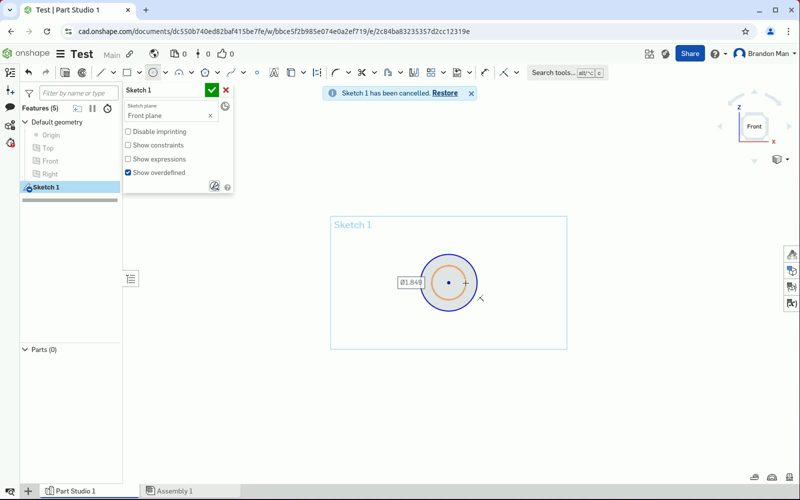
scroll(-6)
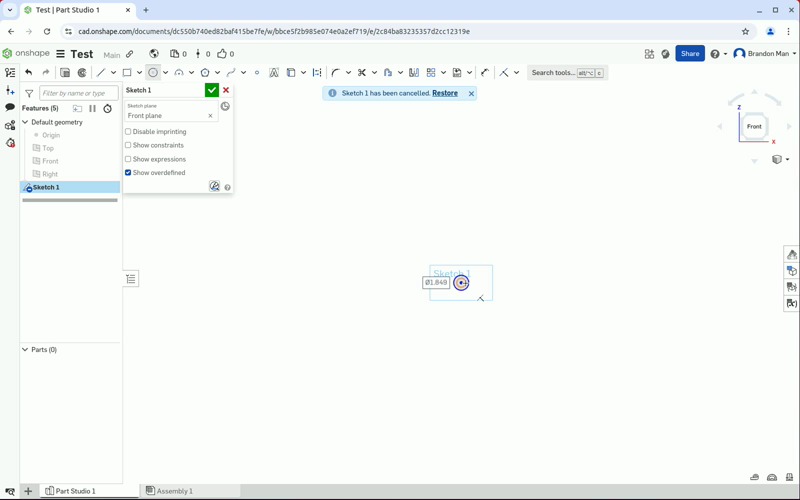
key(esc)
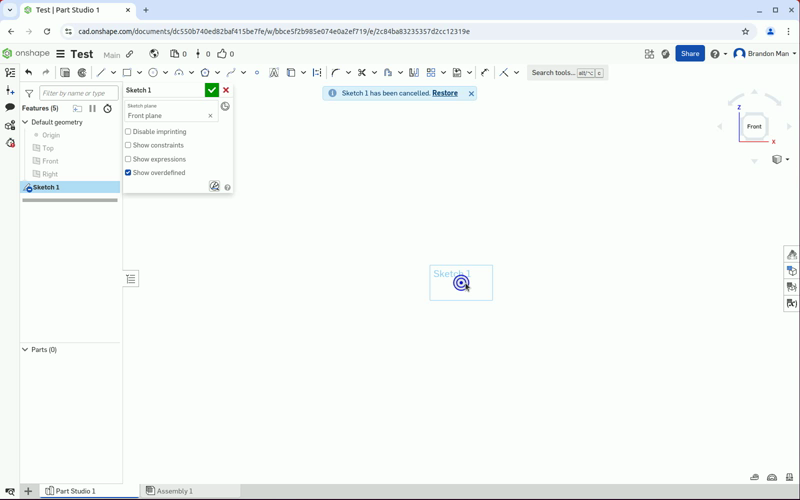
mouse_move(461, 289)
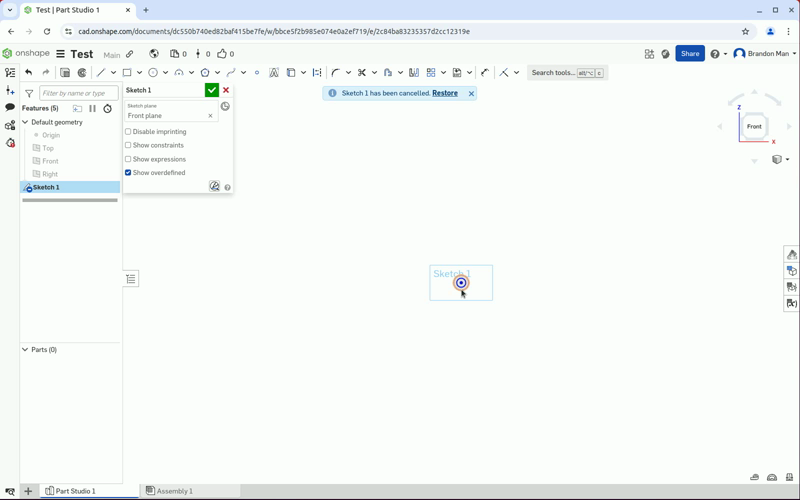
scroll(6)
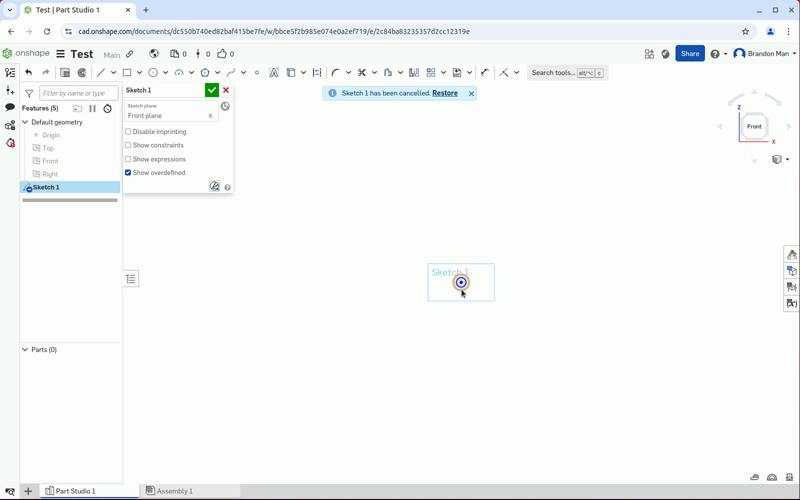
scroll(6)
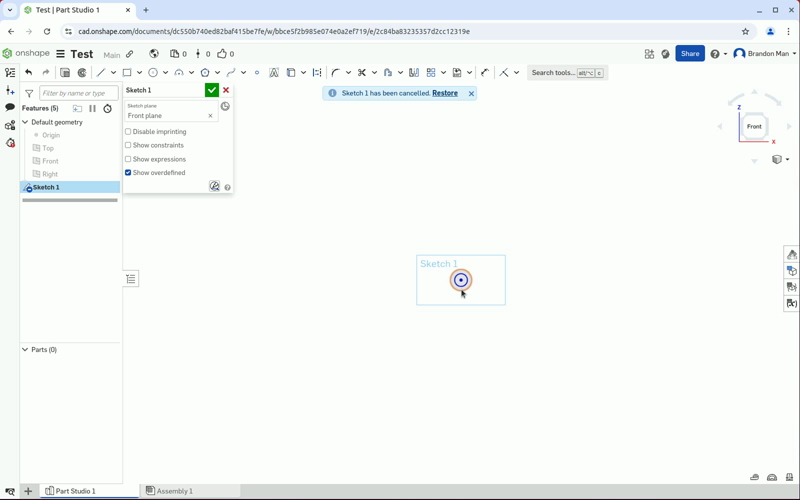
scroll(6)
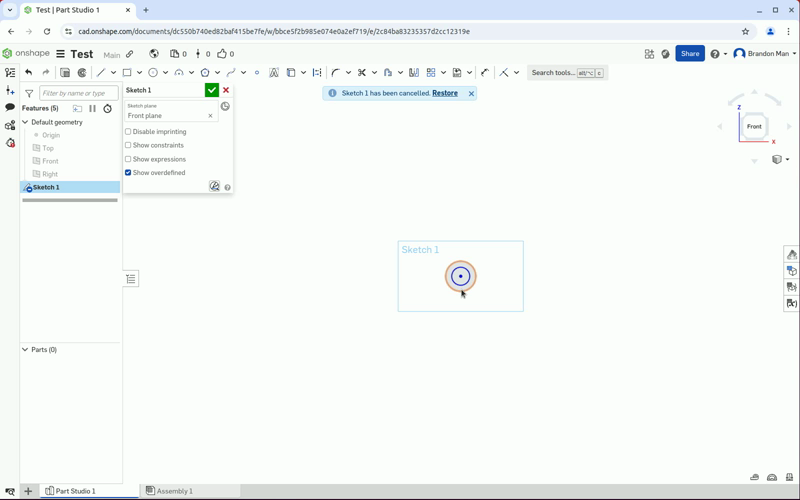
scroll(6)
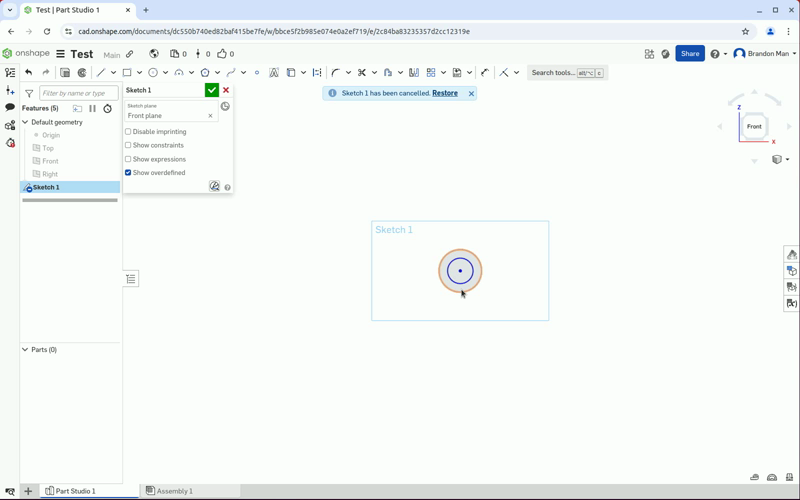
scroll(6)
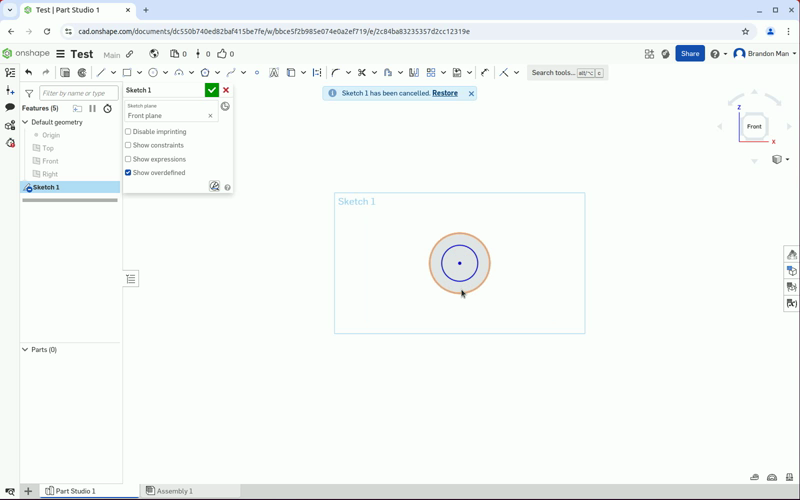
scroll(6)
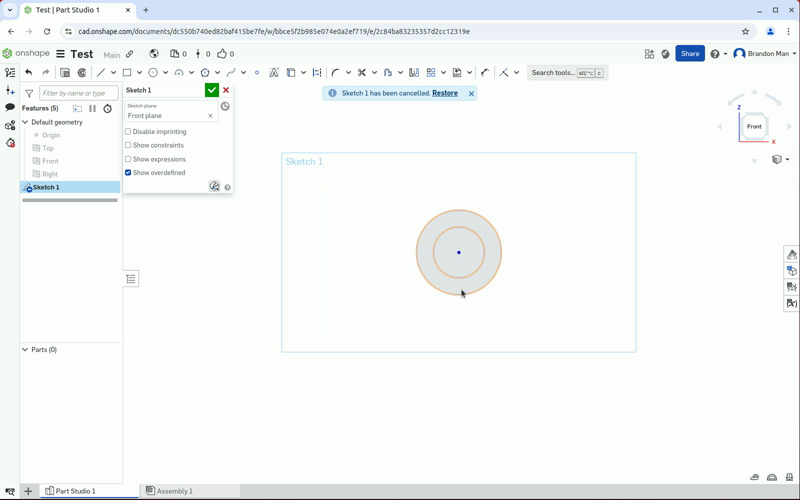
scroll(6)
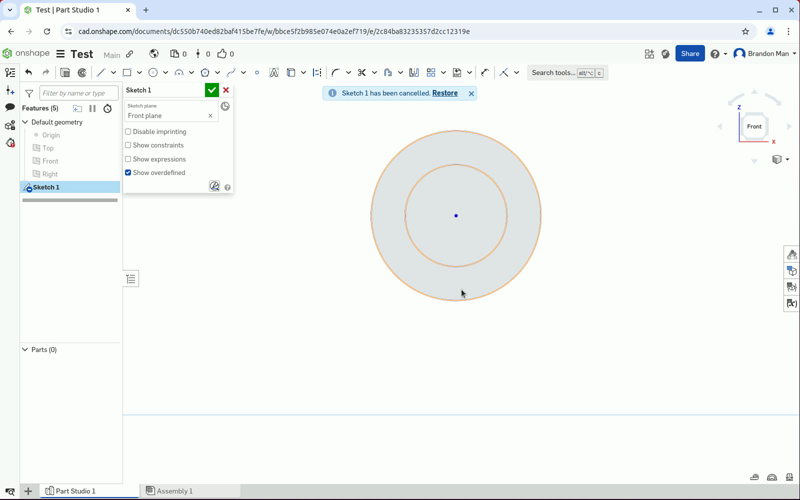
click(461, 289)
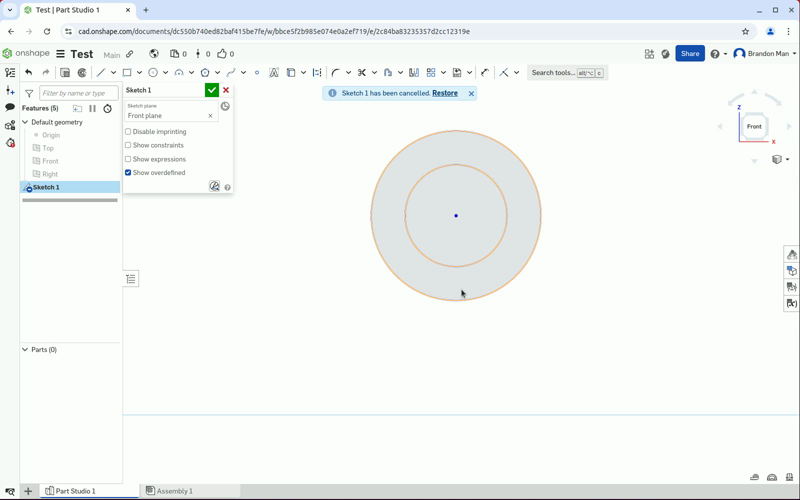
scroll(-6)
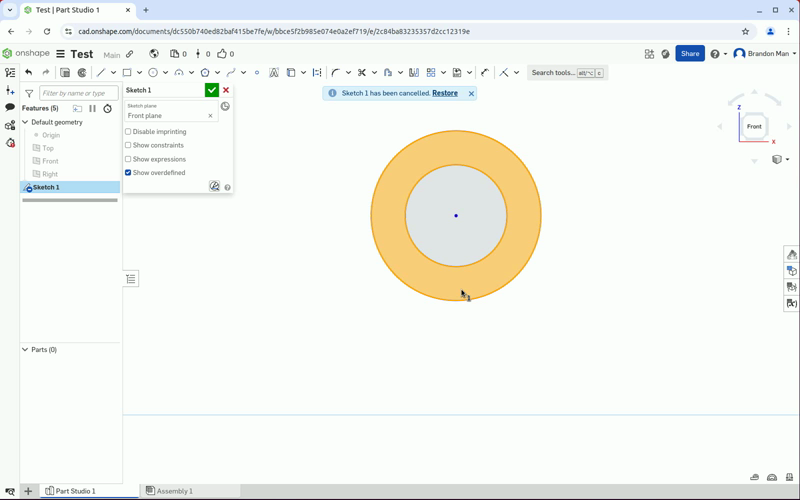
scroll(-6)
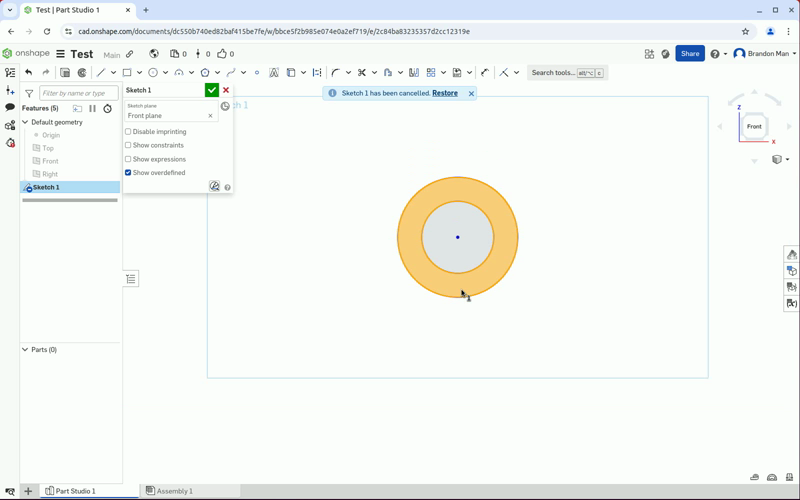
scroll(-6)
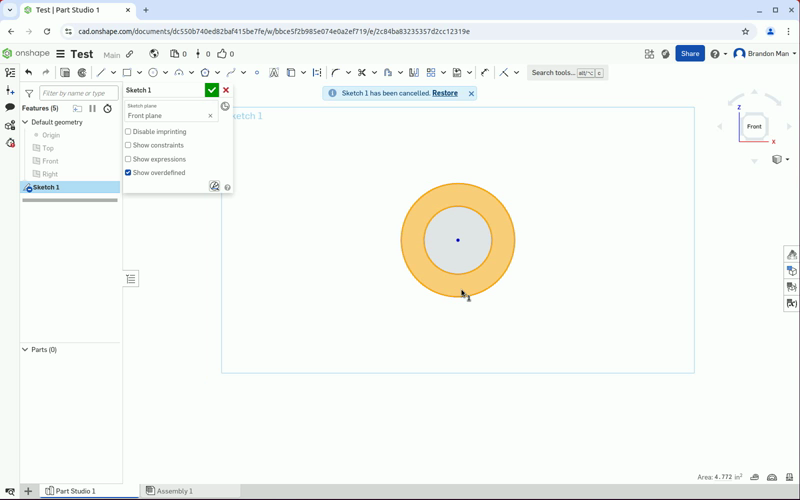
scroll(-6)
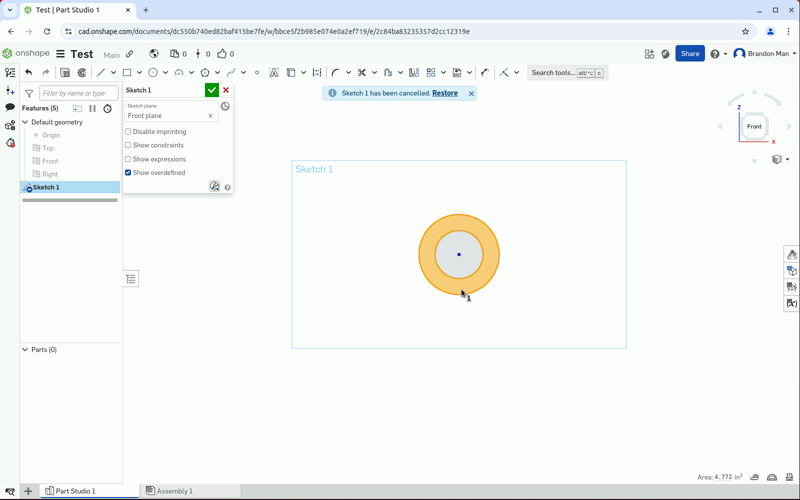
scroll(-6)
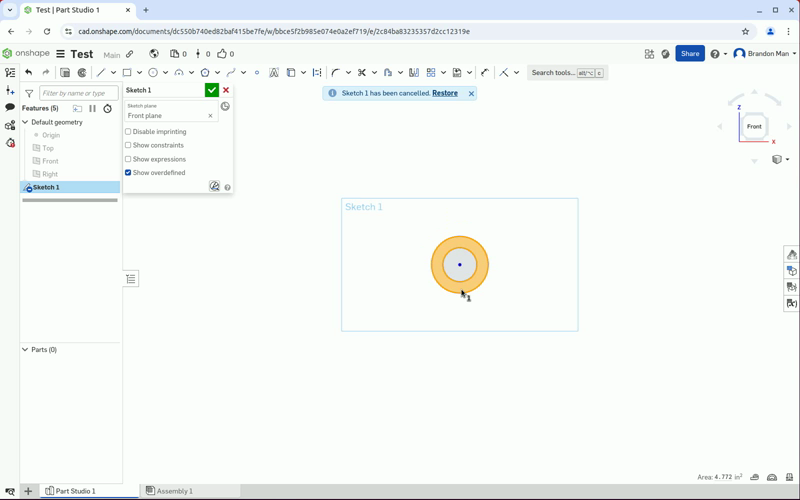
scroll(-6)
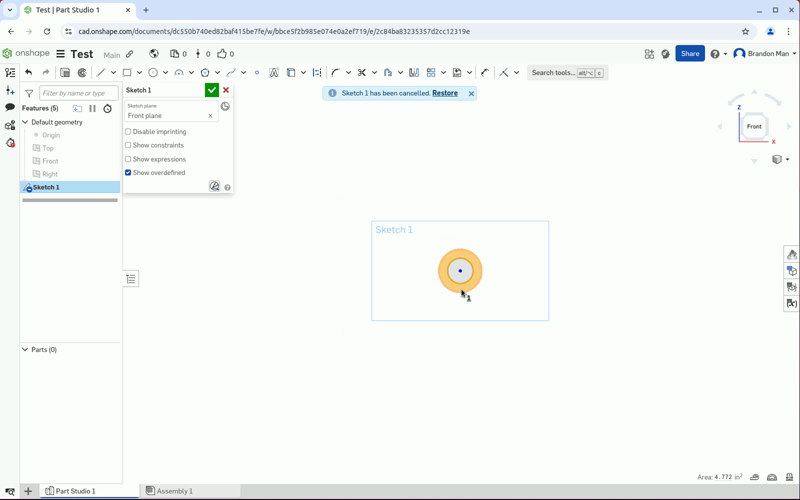
scroll(-6)
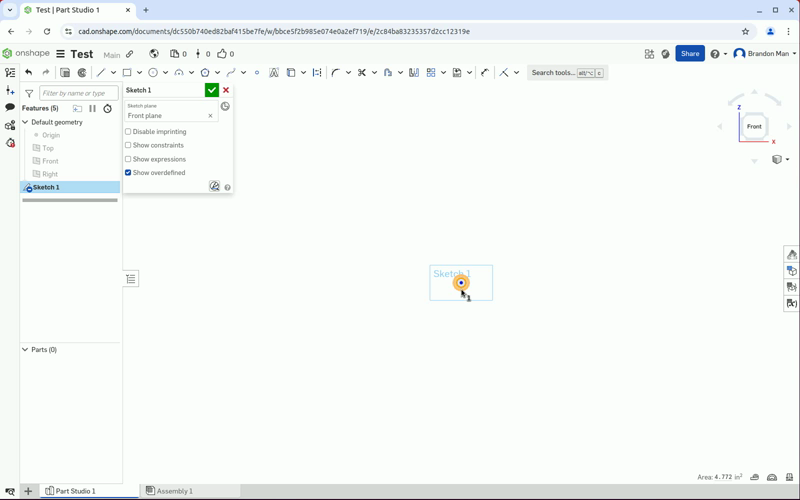
mouse_move(73, 352)
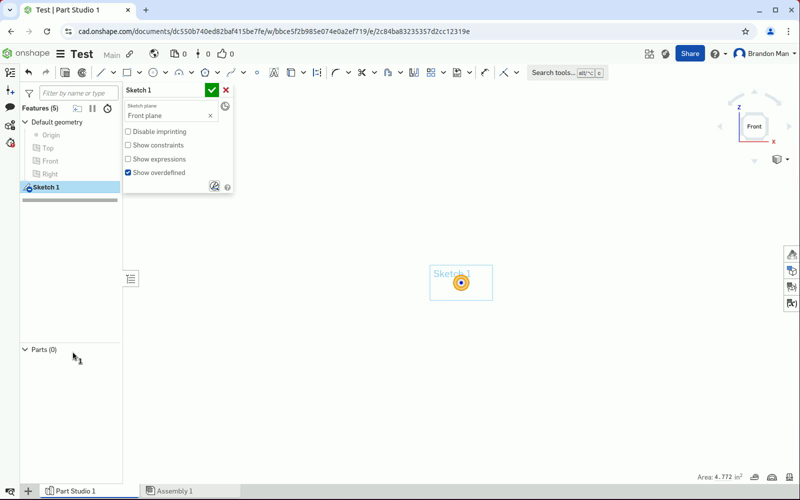
key(shift+y)
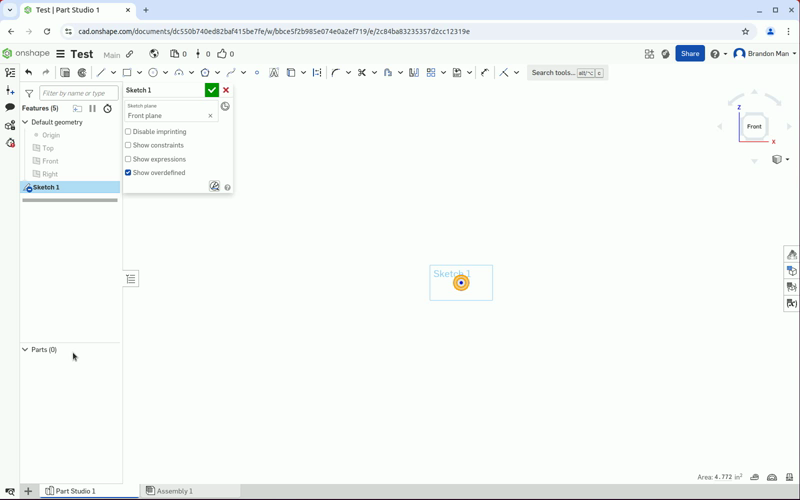
key(shift+e)
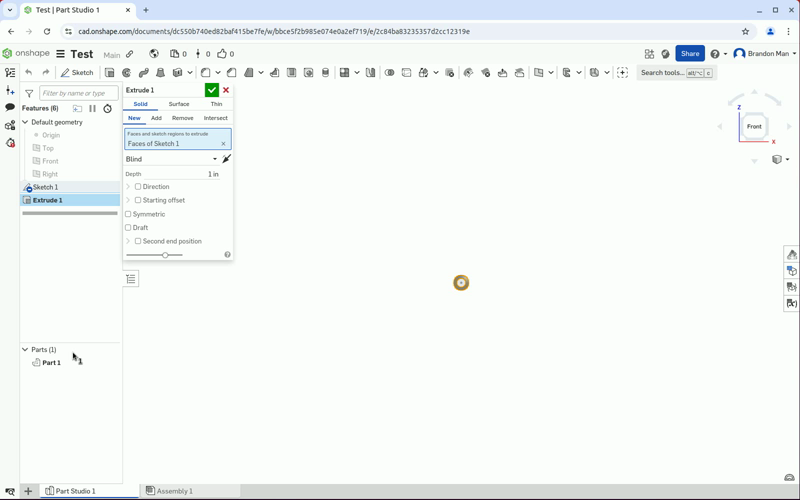
mouse_move(143, 106)
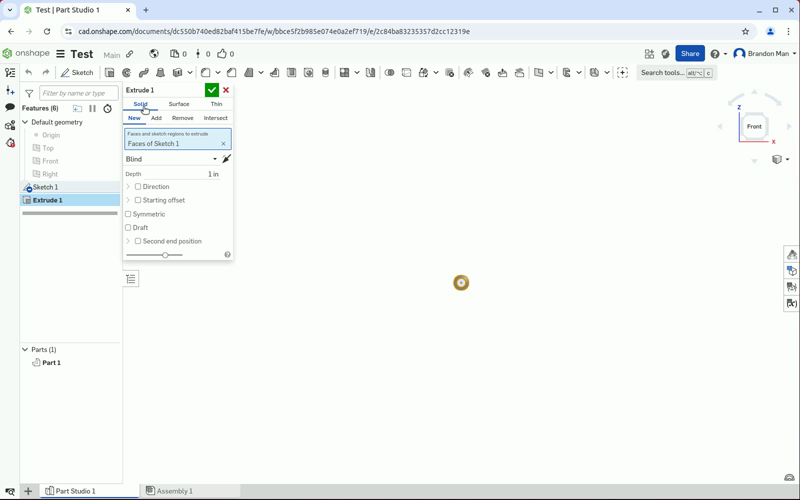
click(143, 106)
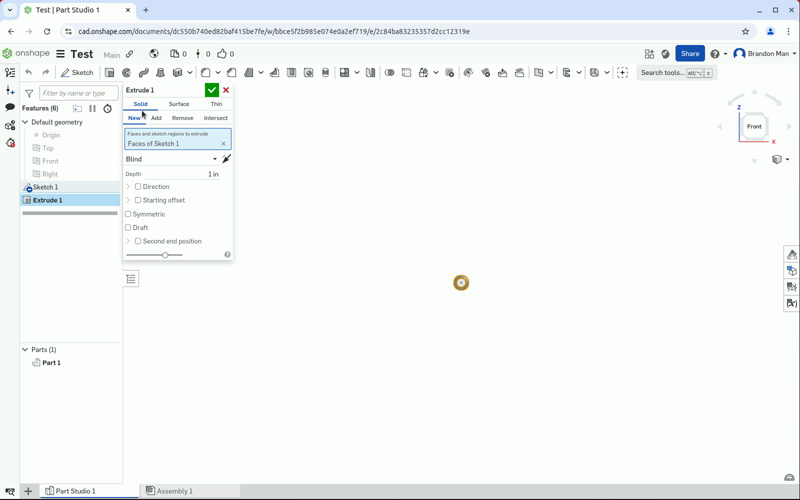
mouse_move(137, 120)
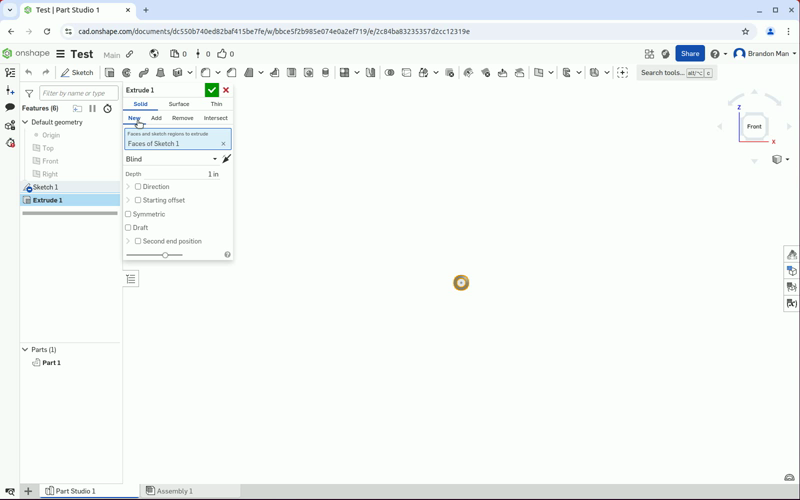
click(137, 120)
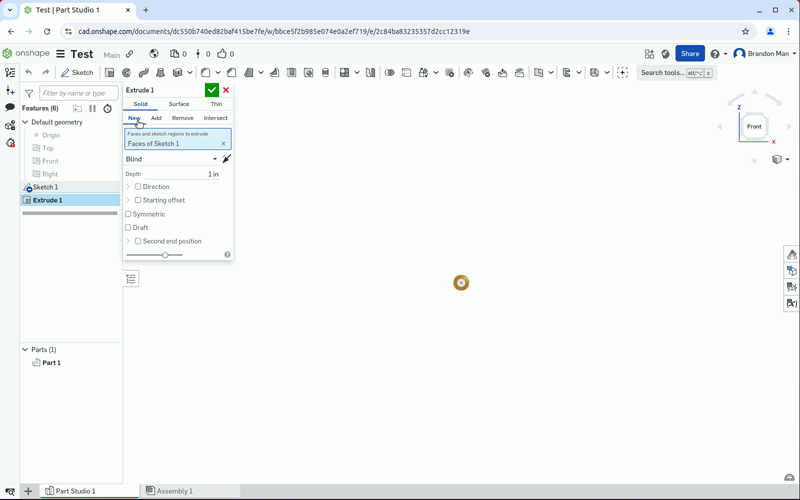
key(tab, 4)
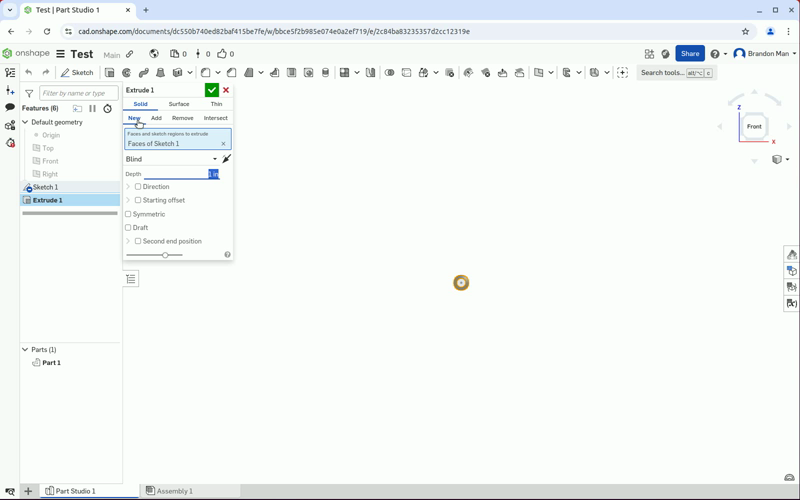
text(23.108)
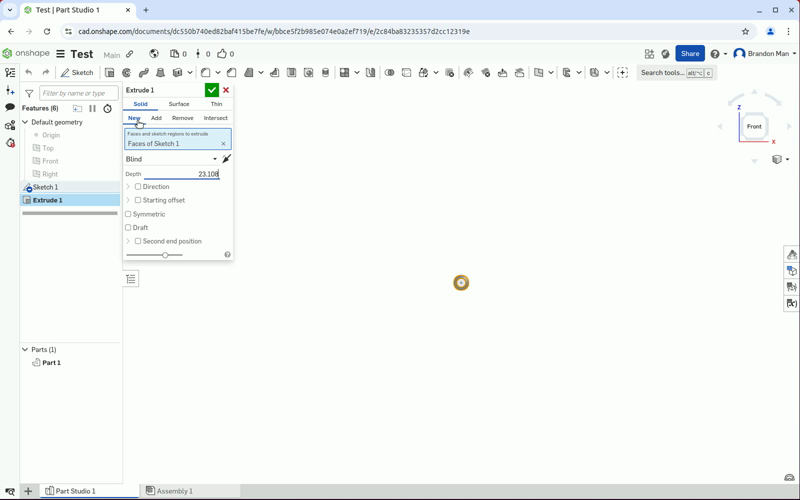
key(enter)
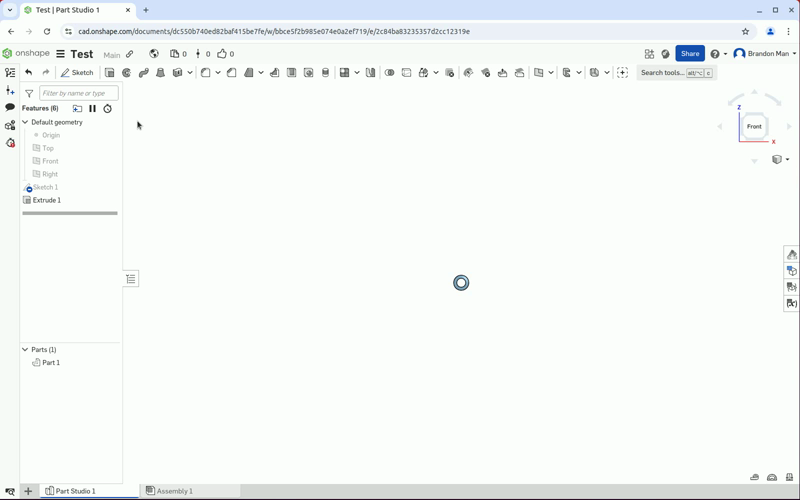
key(shift+h)
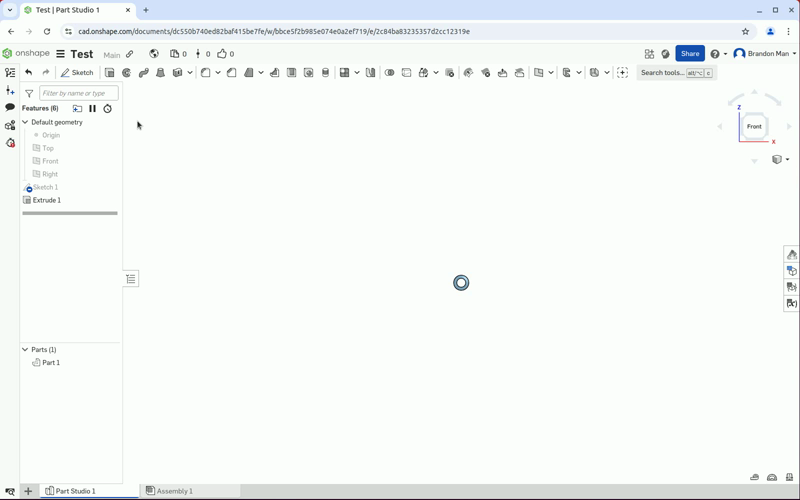
key(shift+h)
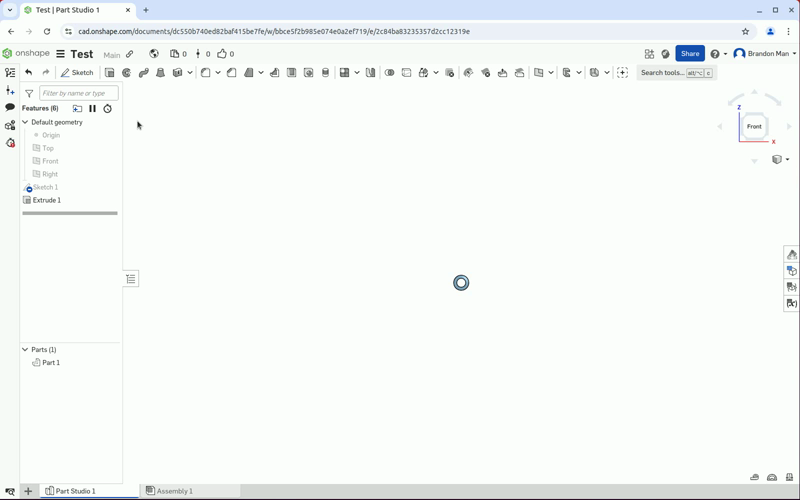
mouse_move(73, 189)
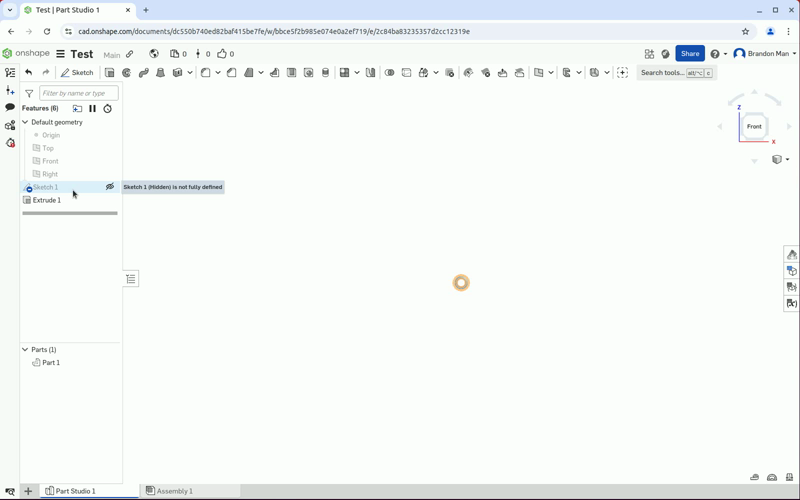
click(73, 189)
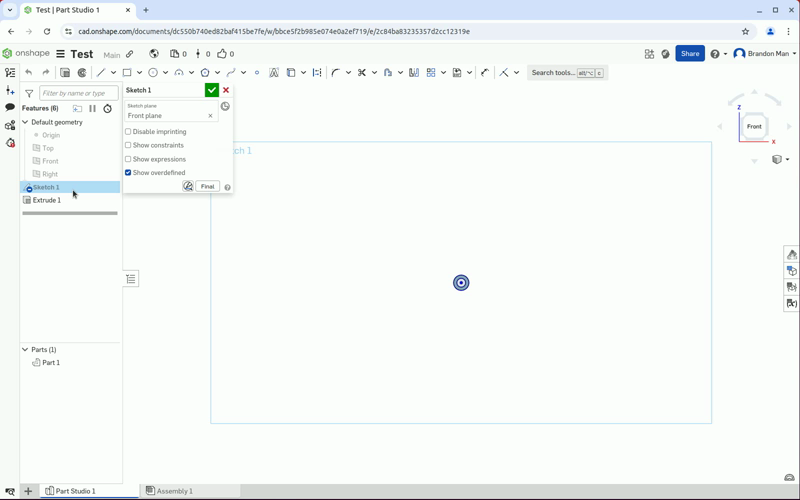
mouse_move(229, 92)
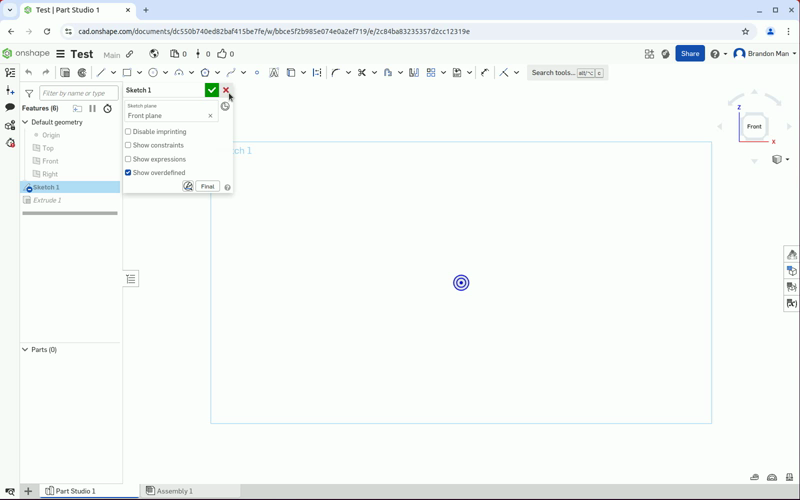
click(229, 92)
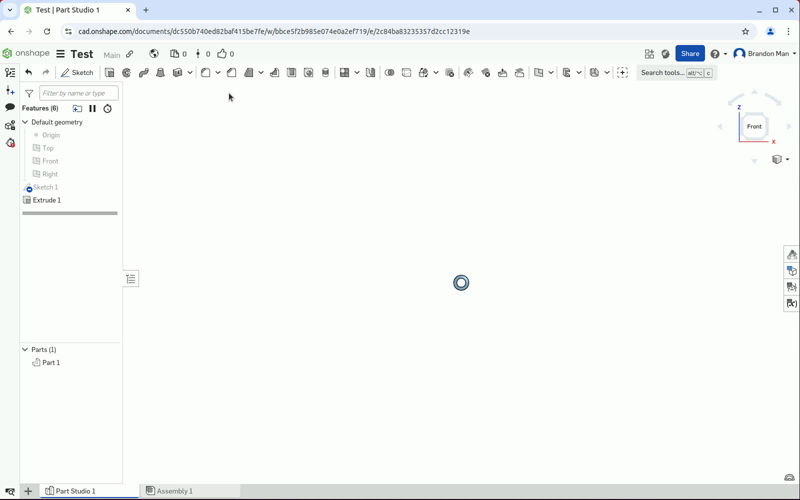
mouse_move(73, 352)
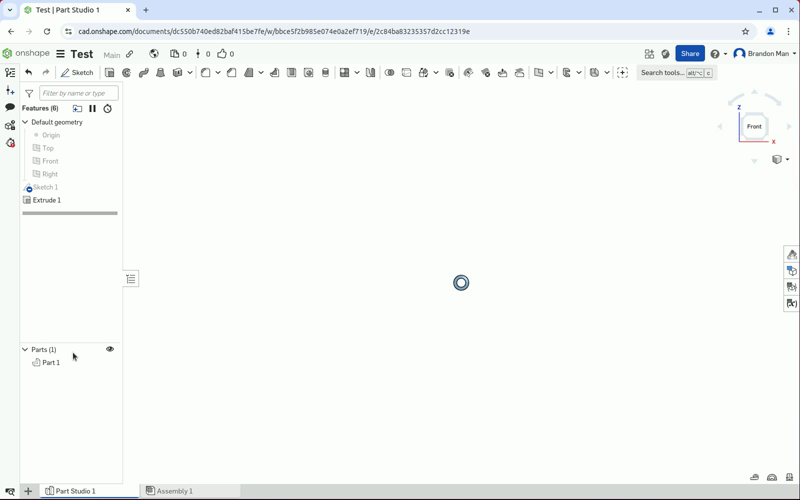
key(y)
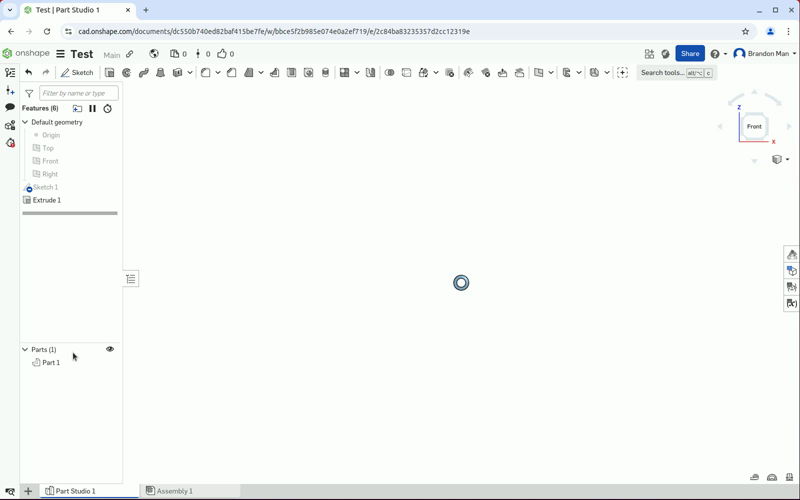
key(shift+p)
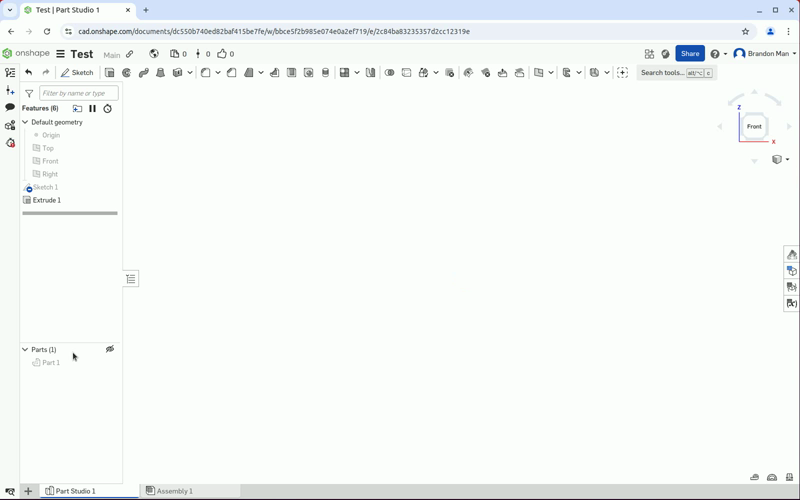
key(space)
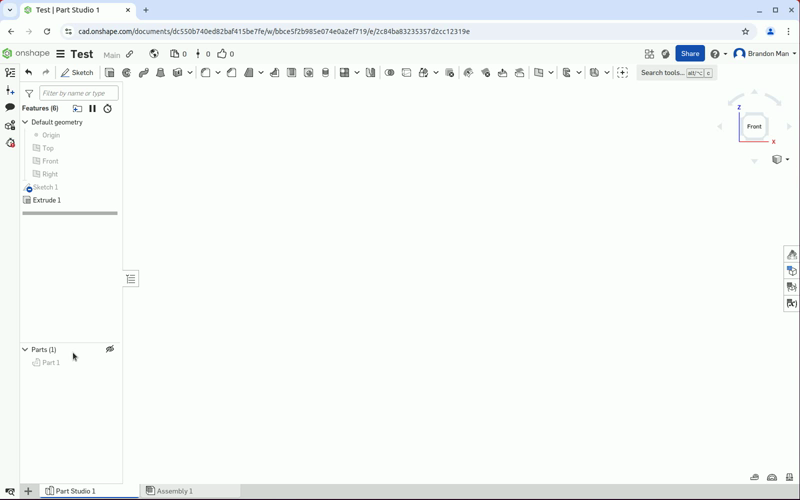
key_down(shift)
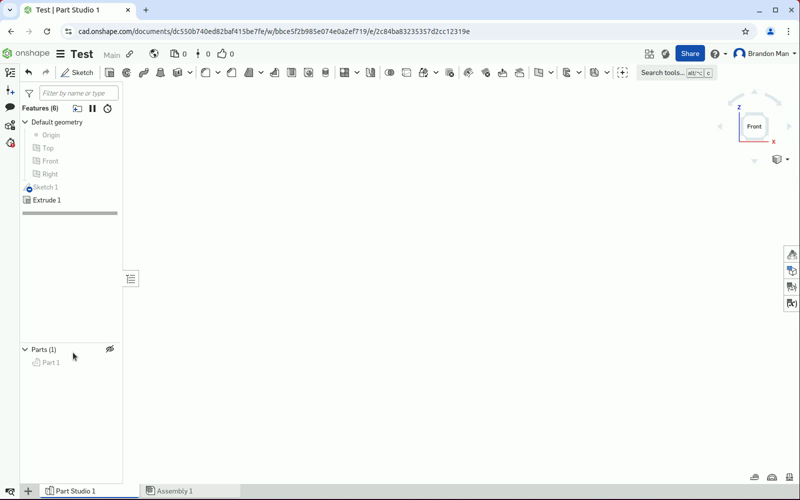
key(down)
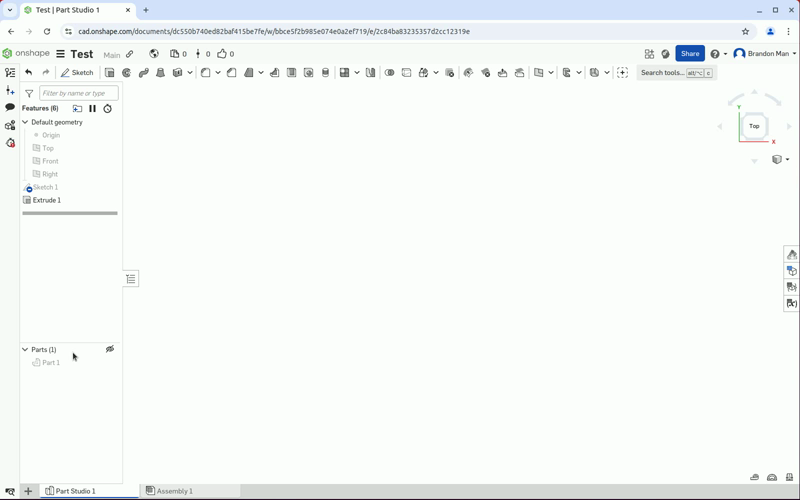
key_up(shift)
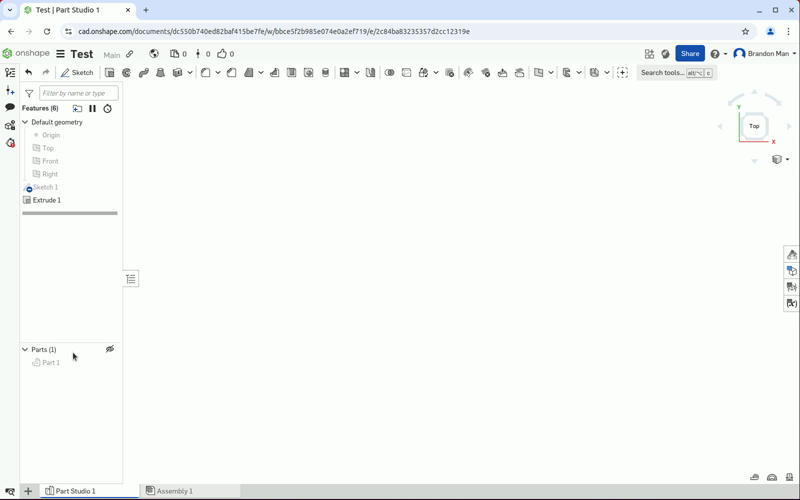
mouse_move(73, 352)
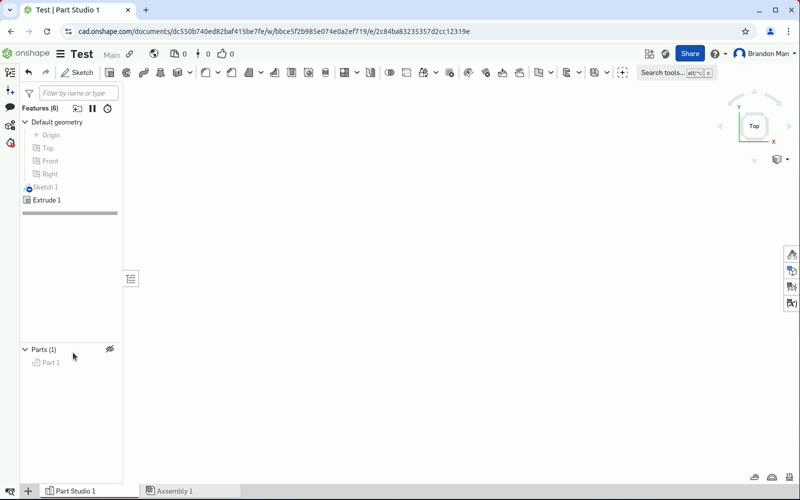
key(shift+y)
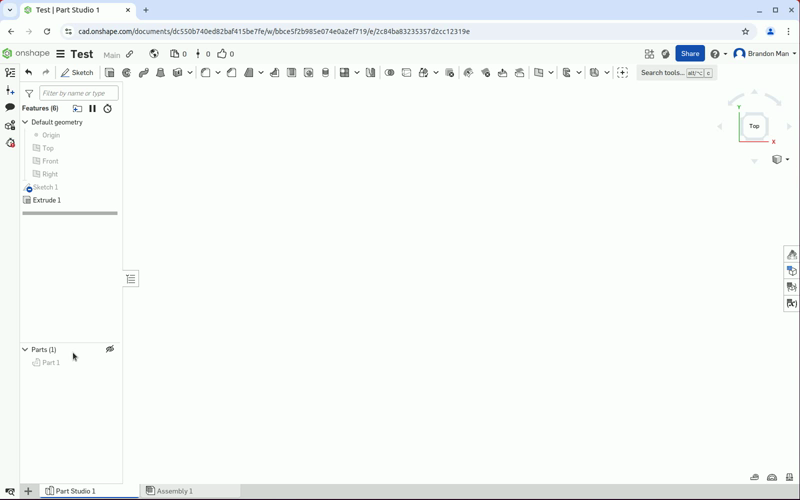
key(shift+s)
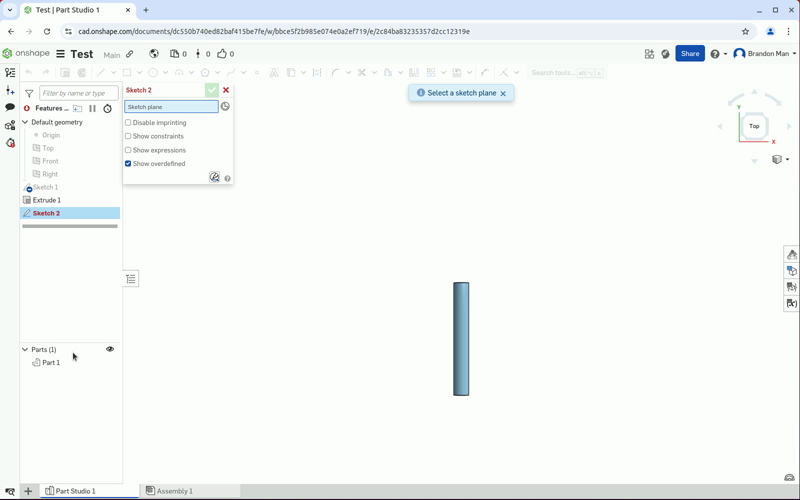
mouse_move(73, 150)
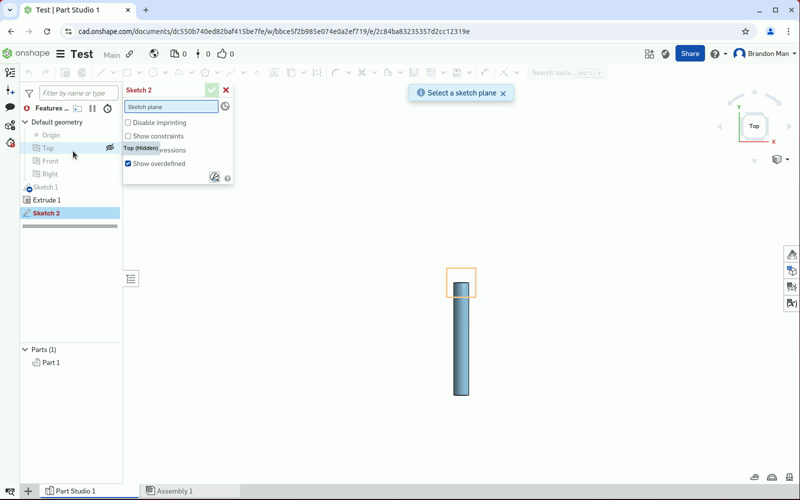
click(73, 150)
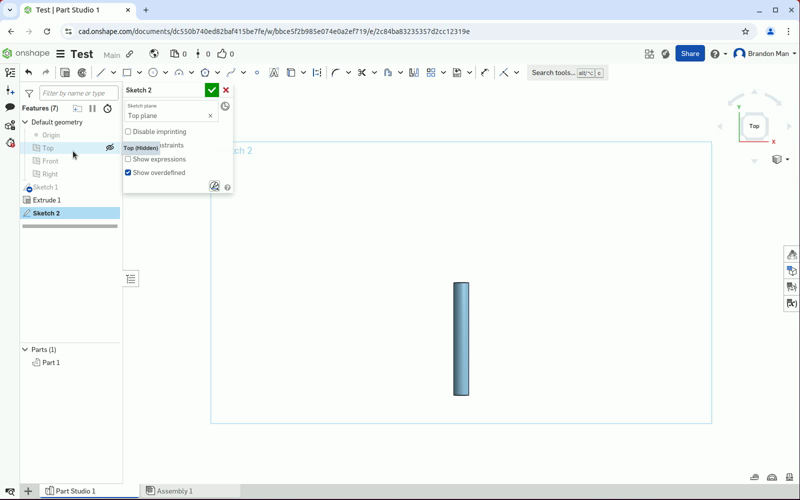
mouse_move(73, 352)
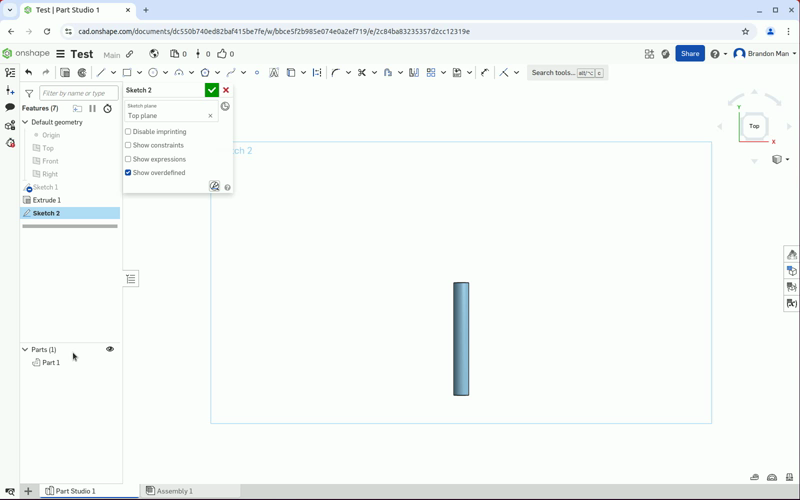
key(y)
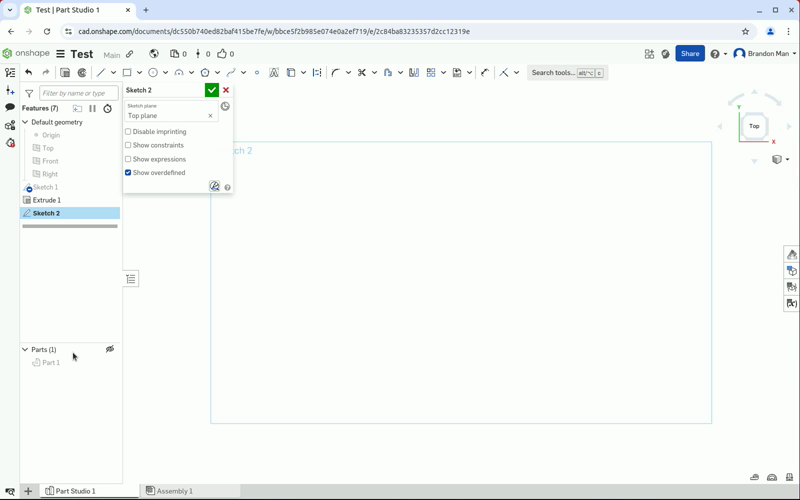
key(c)
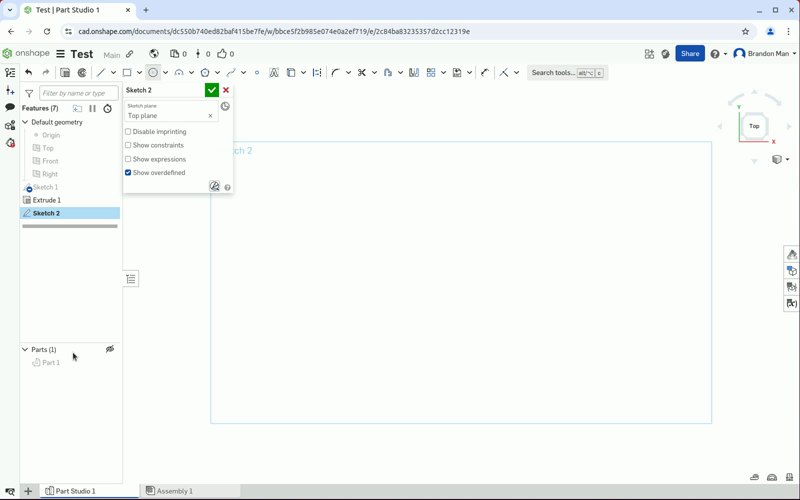
key_down(shift)
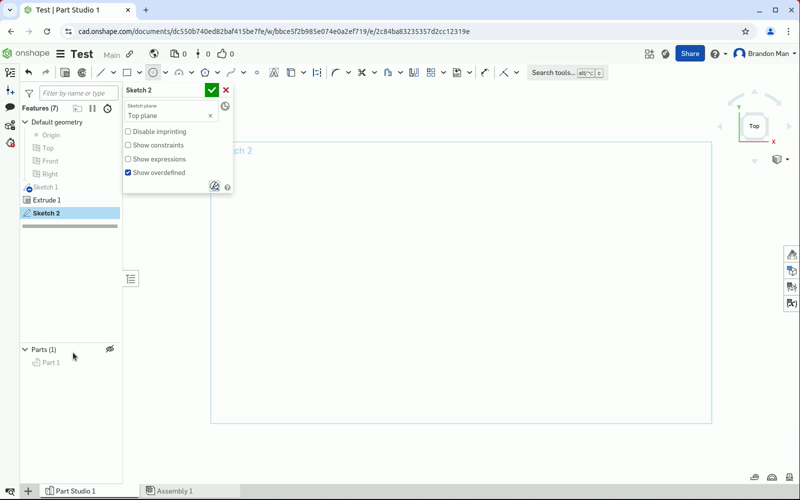
mouse_move(484, 272)
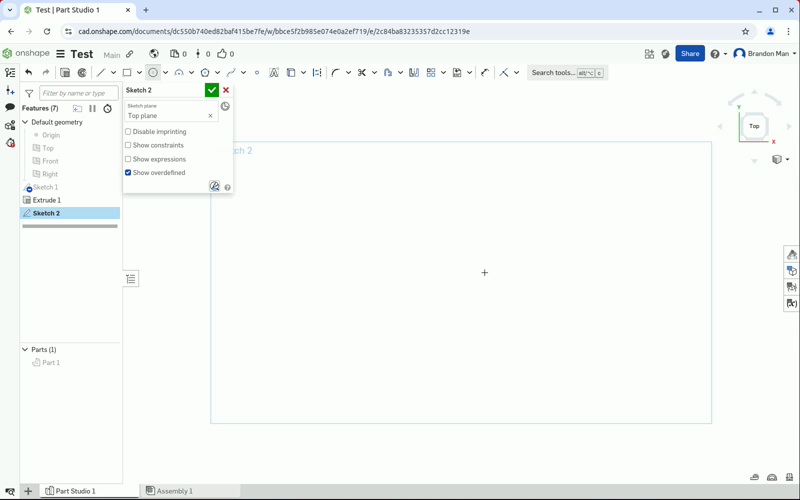
click(484, 272)
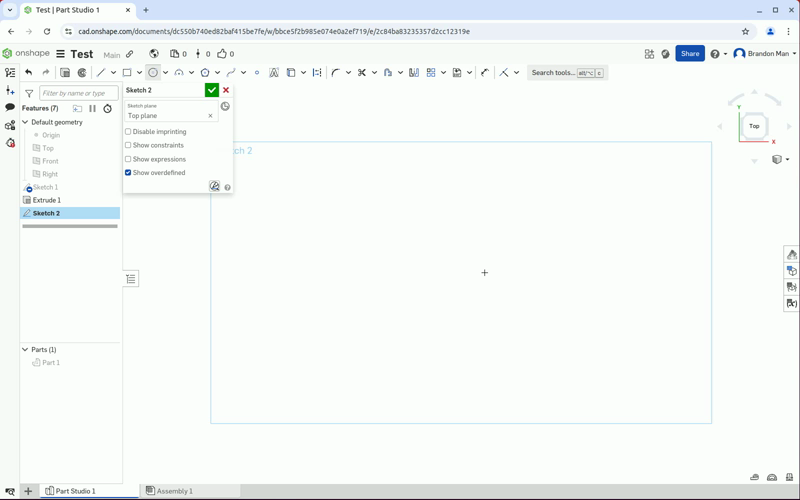
key_up(shift)
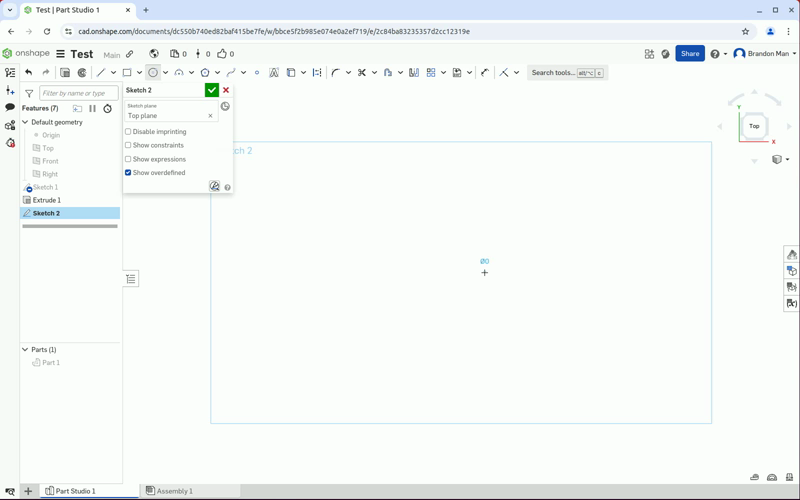
mouse_move(487, 272)
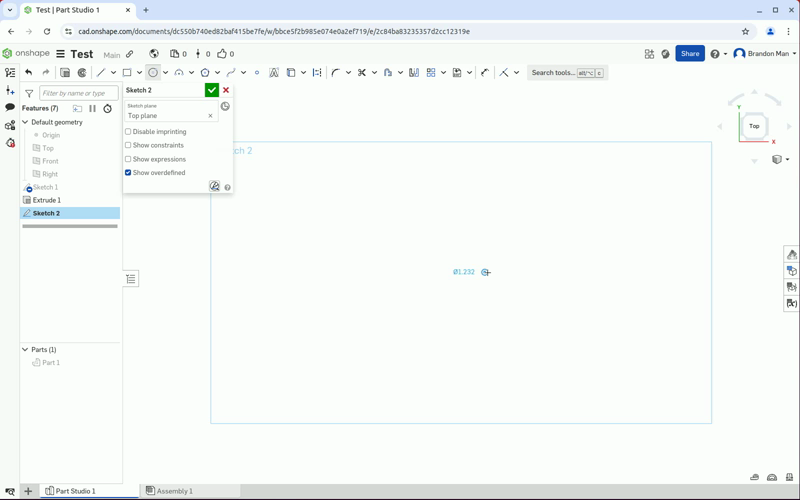
click(487, 272)
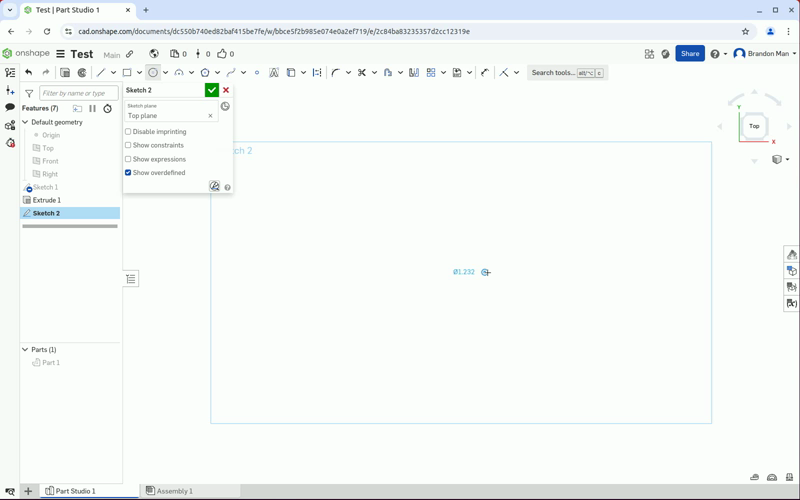
key(esc)
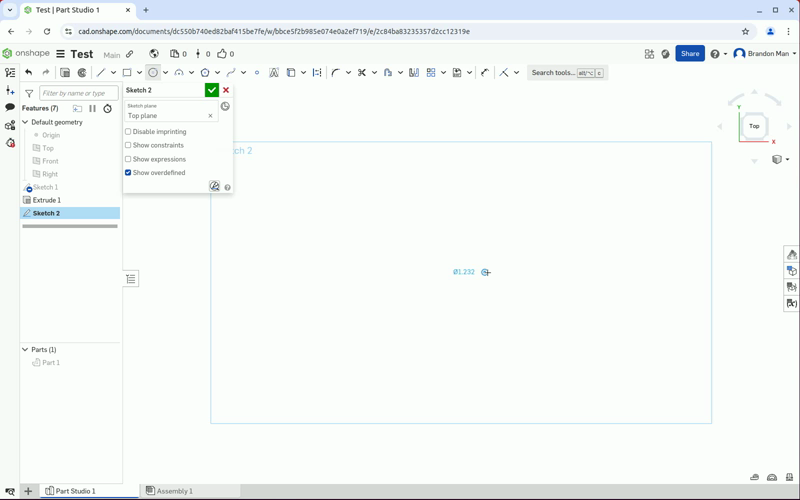
mouse_move(484, 270)
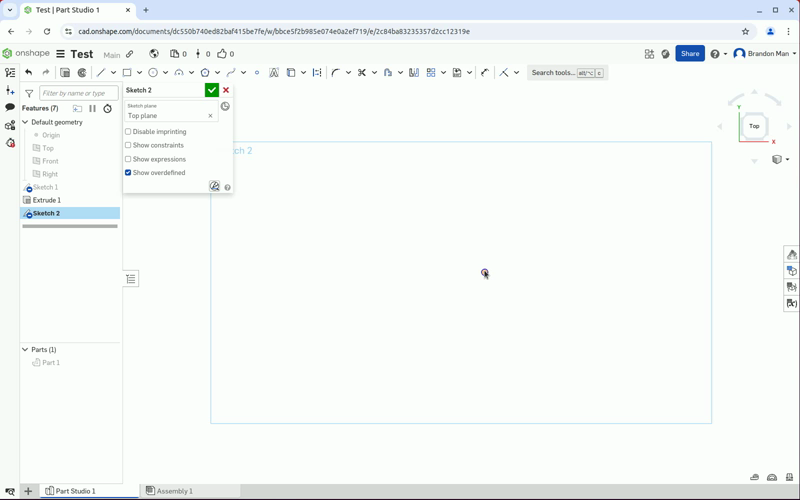
scroll(6)
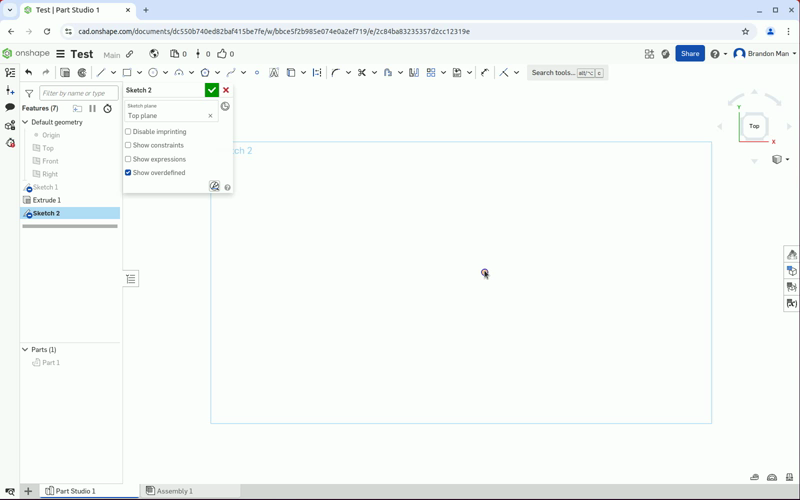
scroll(6)
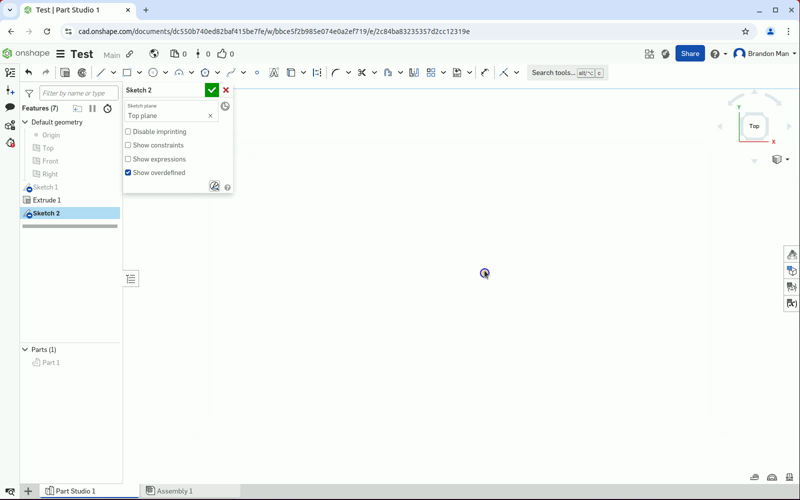
scroll(6)
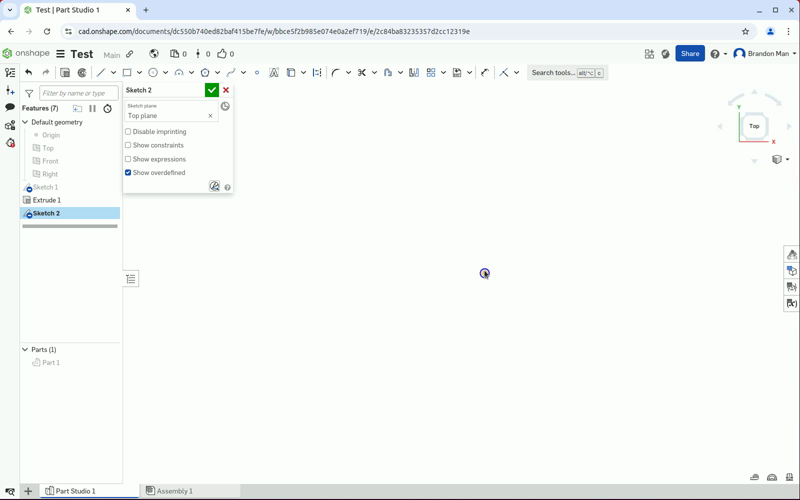
scroll(6)
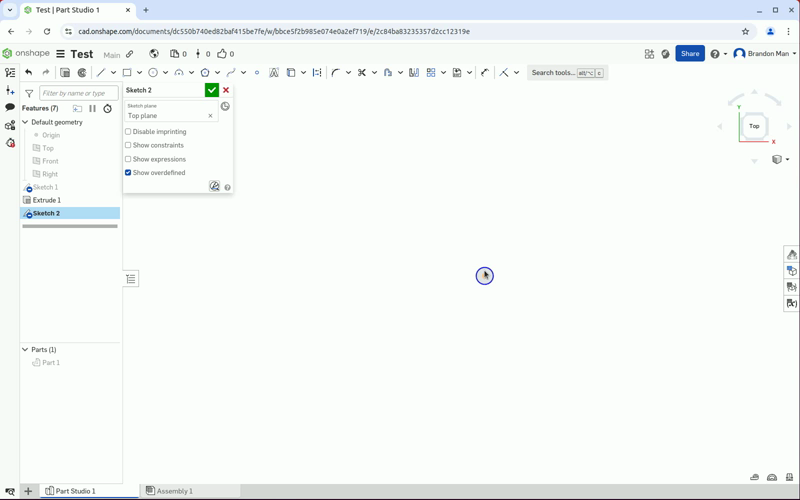
scroll(6)
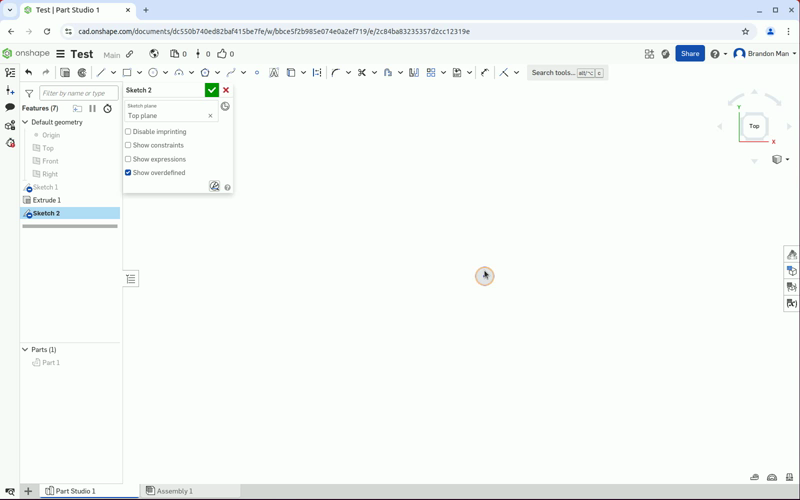
scroll(6)
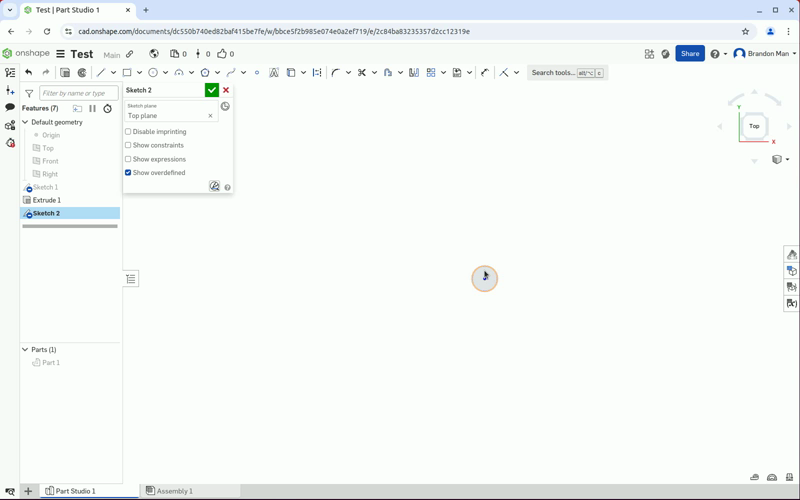
scroll(6)
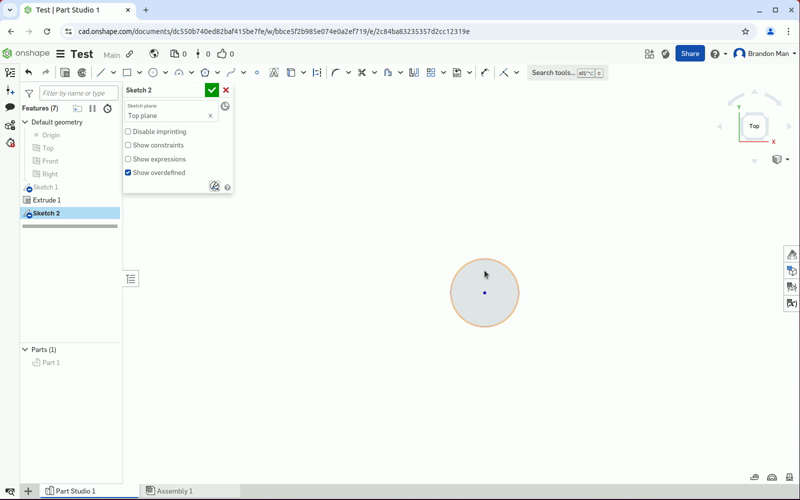
click(484, 270)
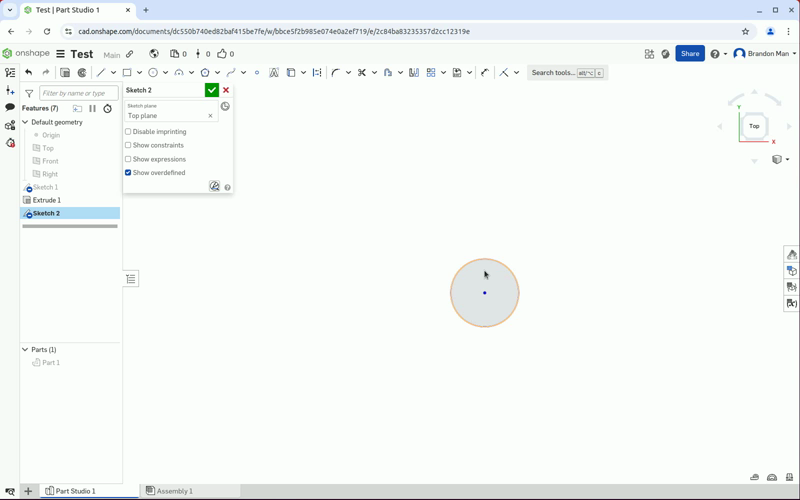
scroll(-6)
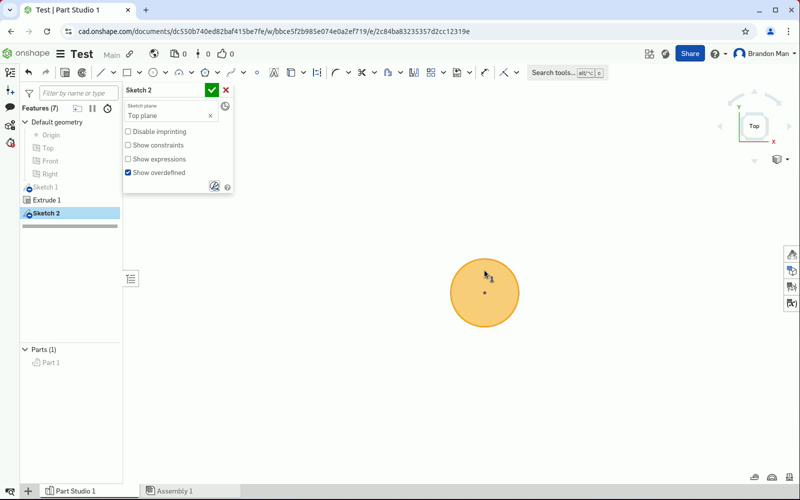
scroll(-6)
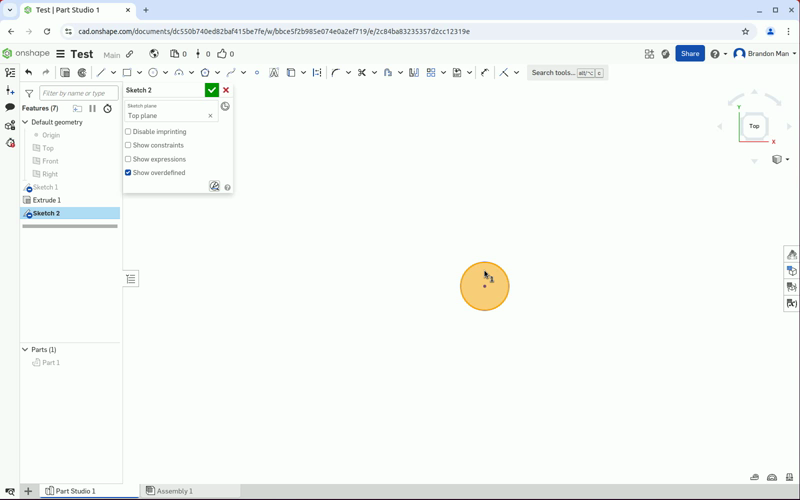
scroll(-6)
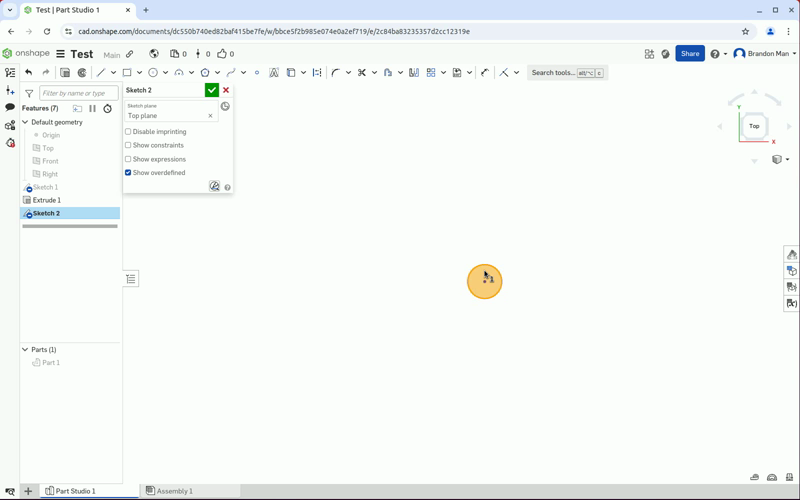
scroll(-6)
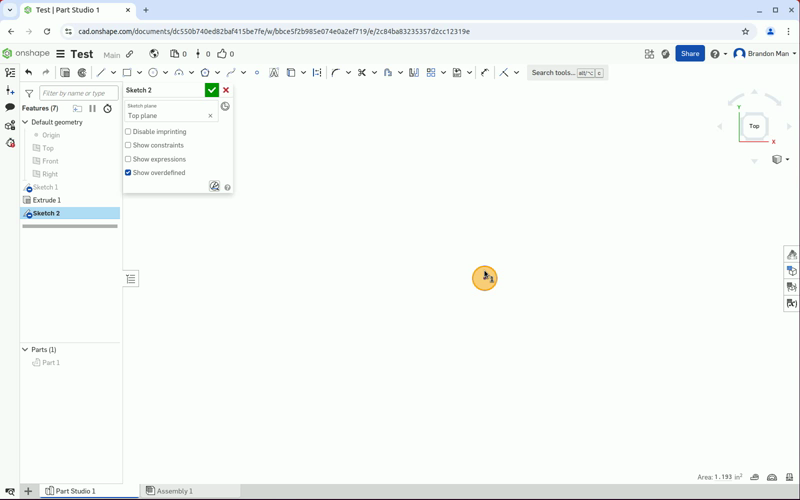
scroll(-6)
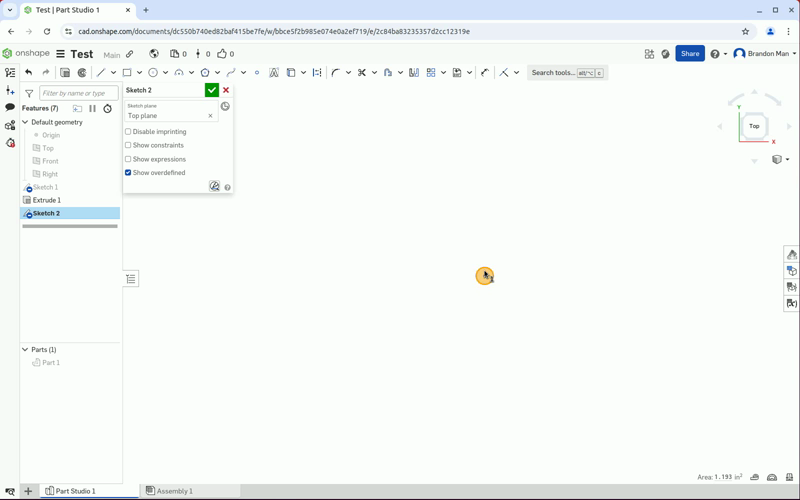
scroll(-6)
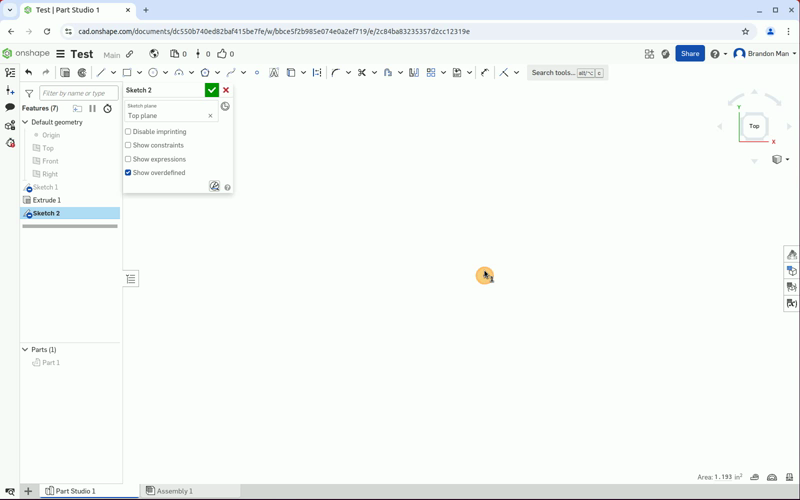
scroll(-6)
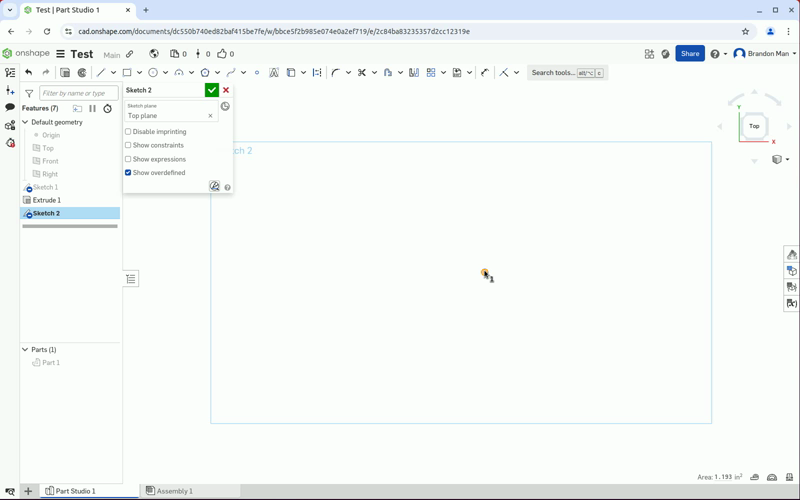
mouse_move(73, 352)
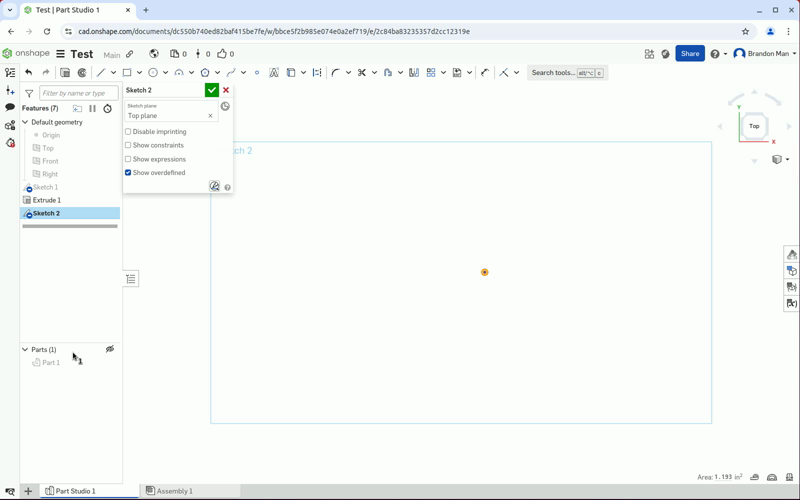
key(shift+y)
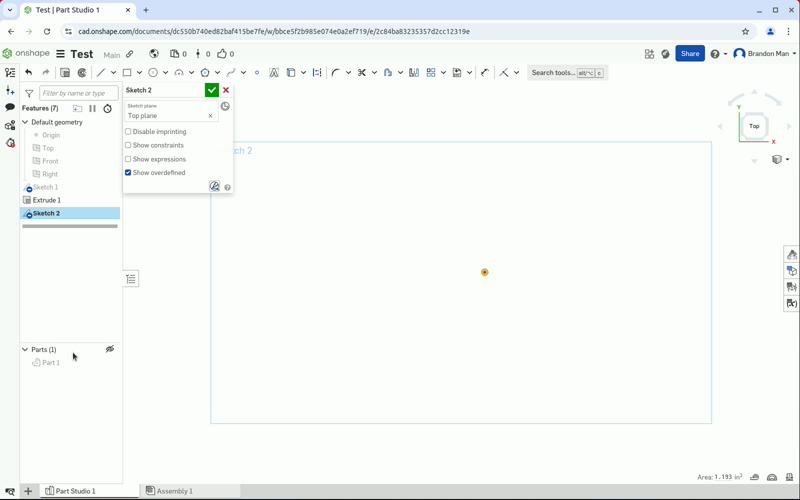
key(shift+e)
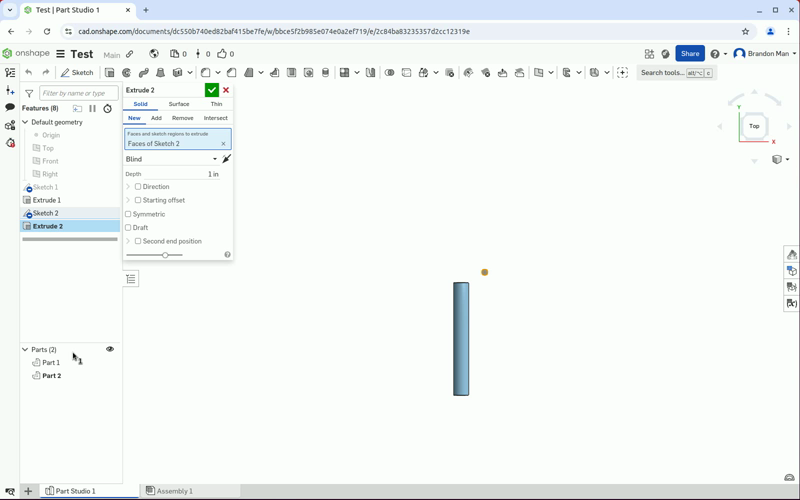
mouse_move(143, 106)
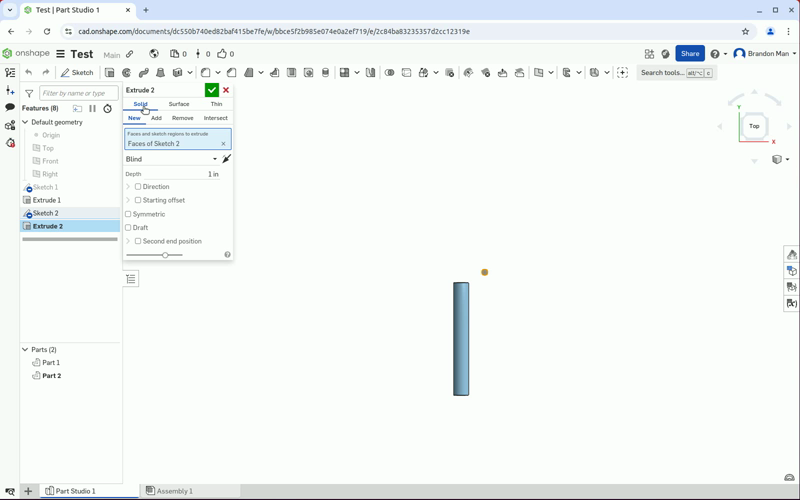
click(143, 106)
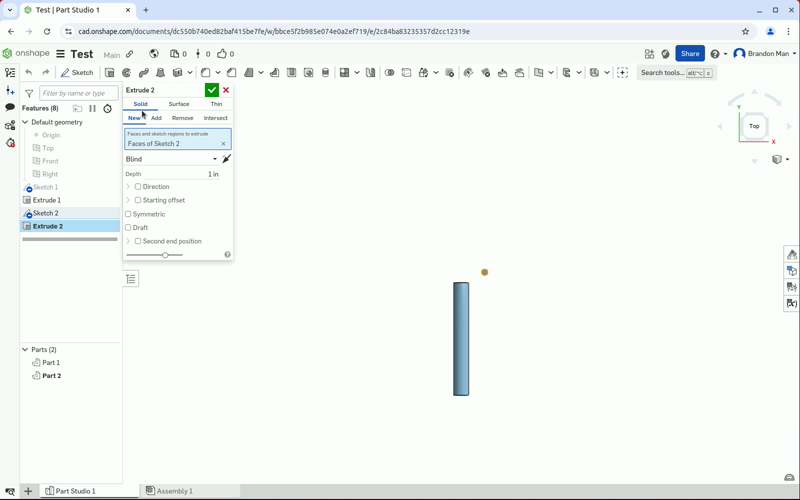
mouse_move(137, 120)
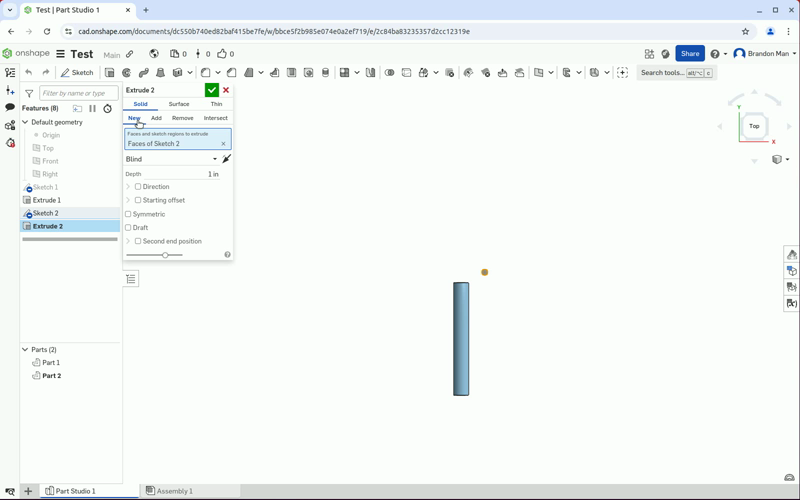
click(137, 120)
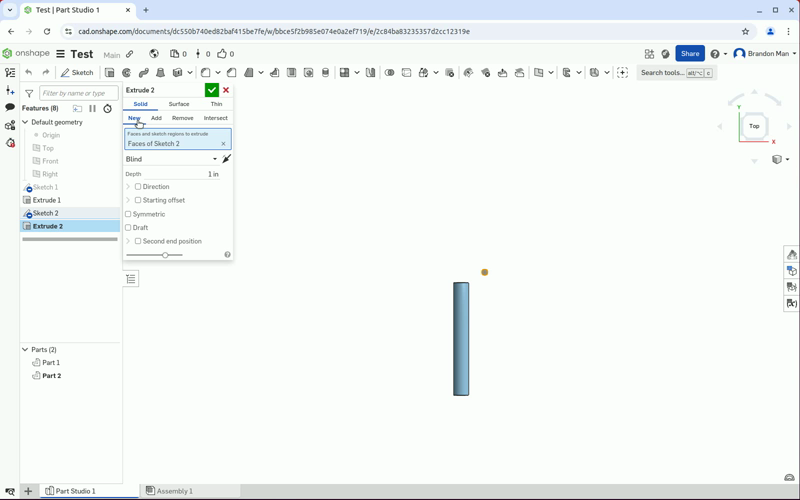
key(tab, 4)
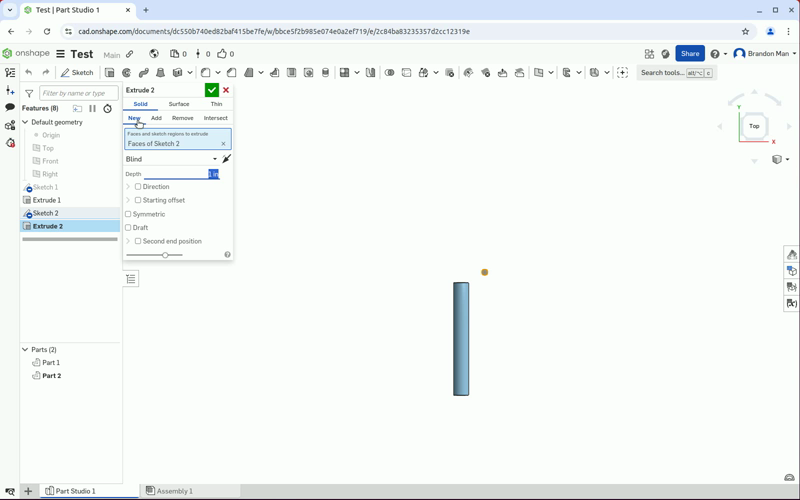
text(2.407)
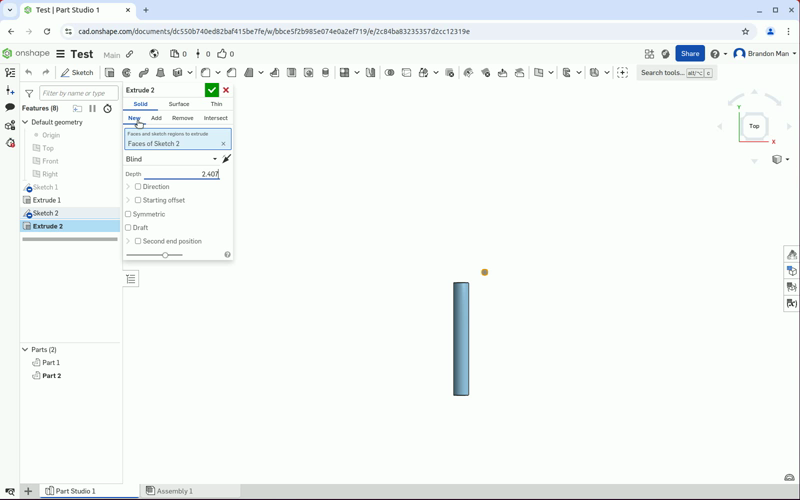
key(enter)
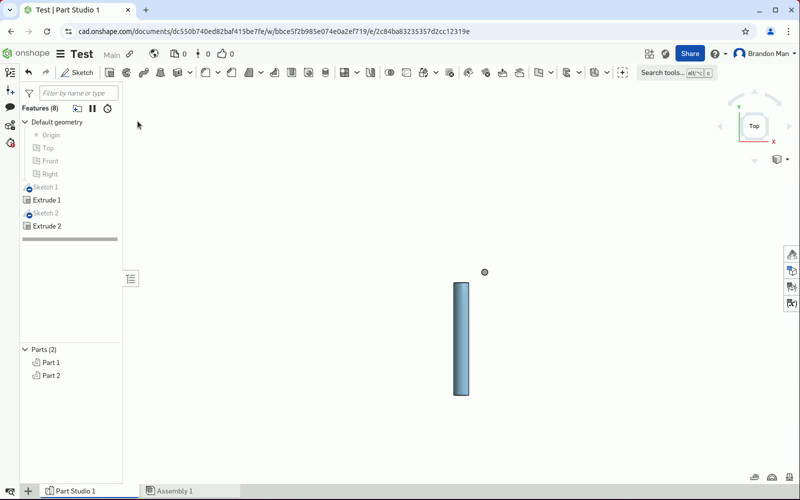
key(shift+h)
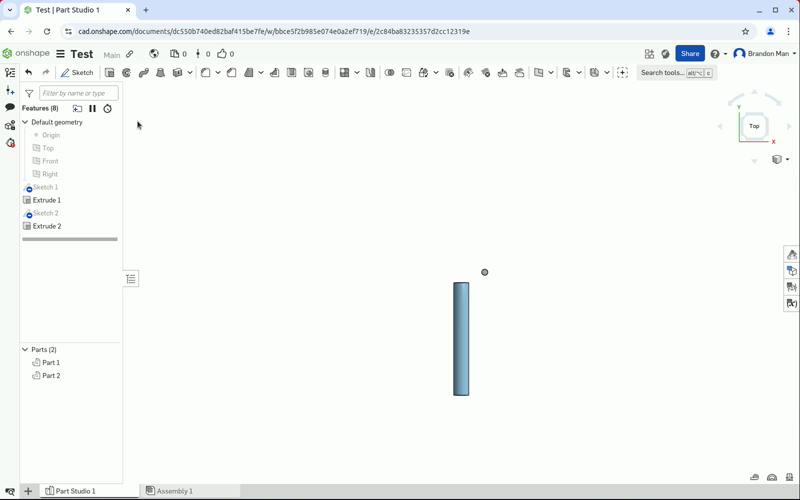
key(shift+h)
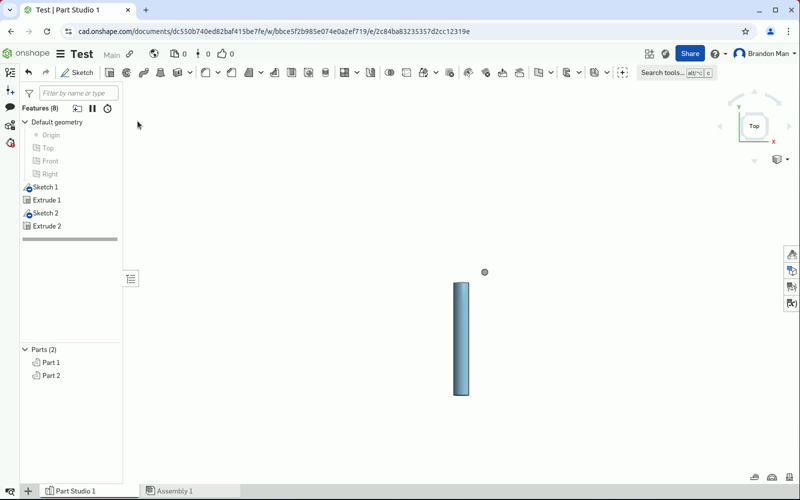
key(shift+7)
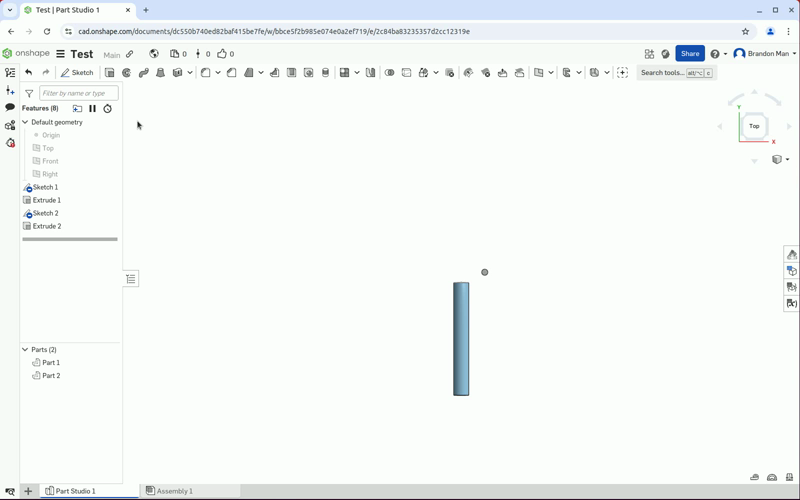
key(up, 3)
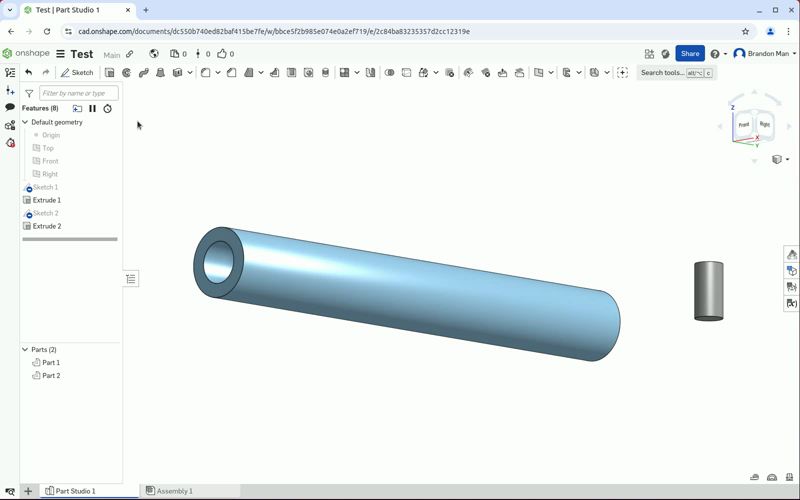
key(left, 3)
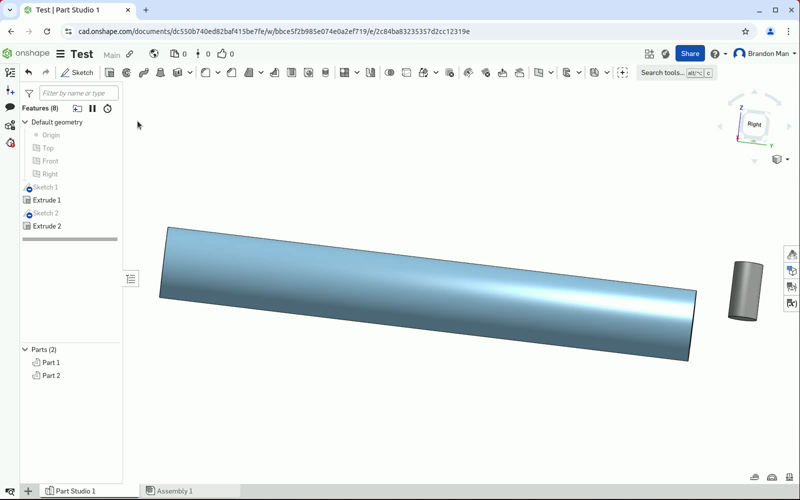
key(right, 3)
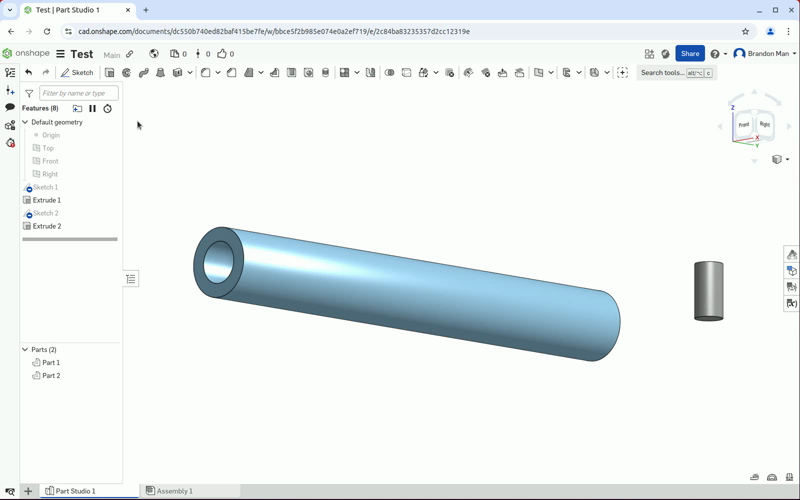
key(down, 3)
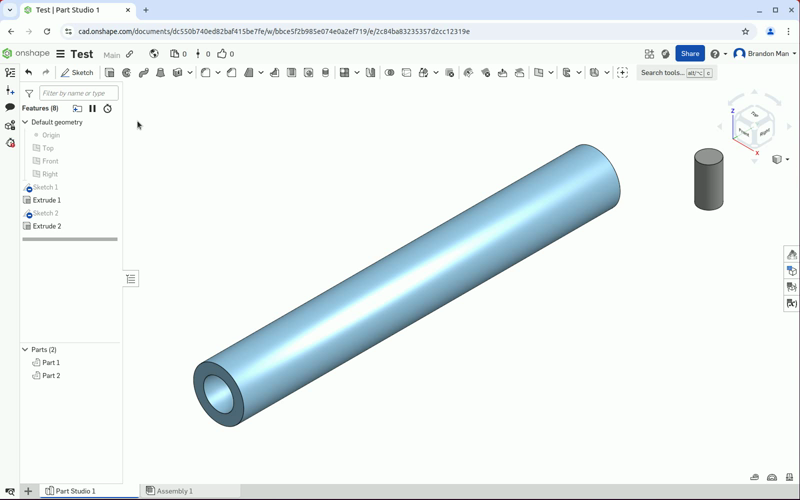
mouse_move(73, 189)
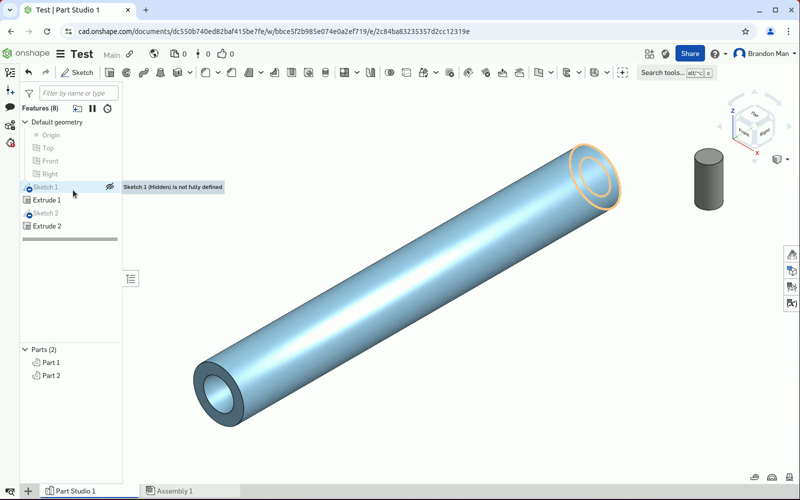
click(73, 189)